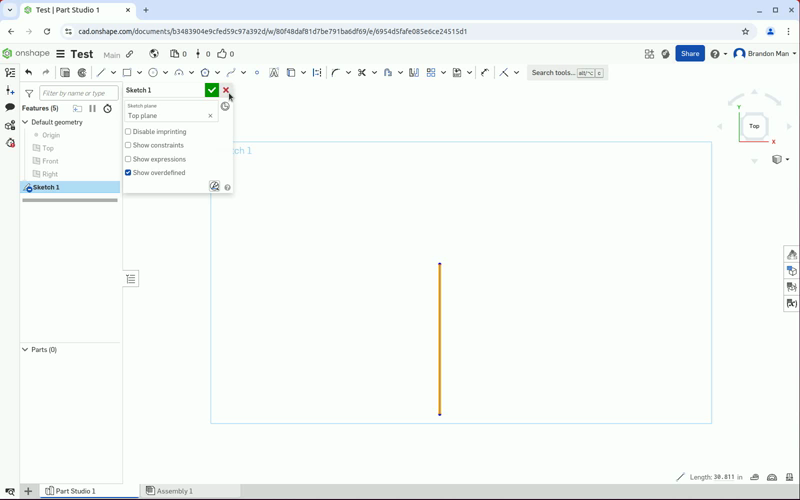
key(shift+h)
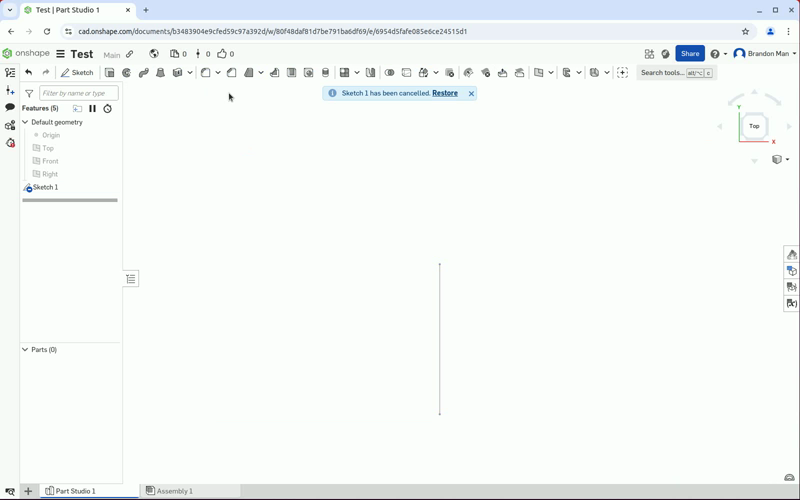
key(shift+s)
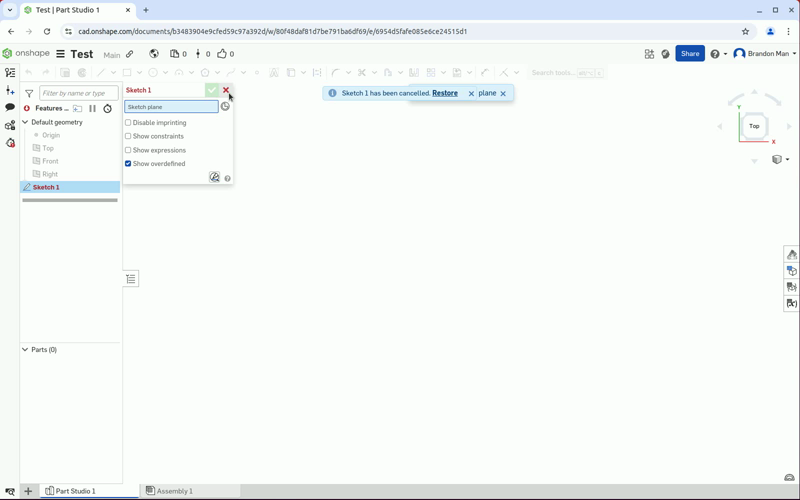
mouse_move(73, 150)
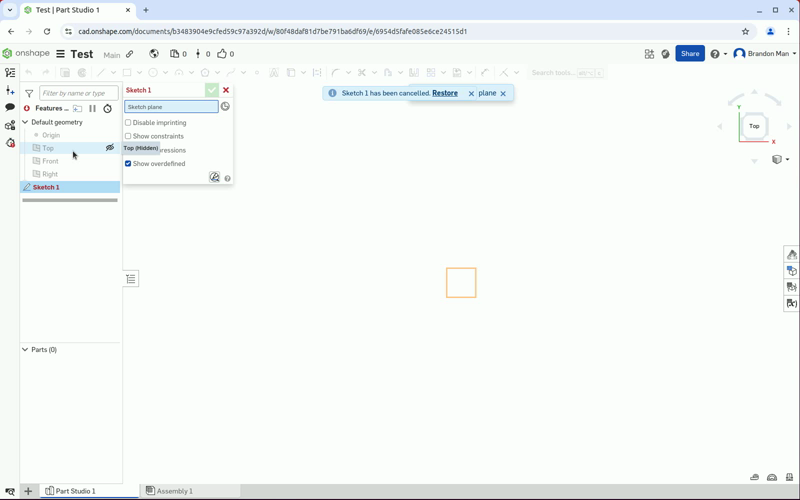
click(73, 150)
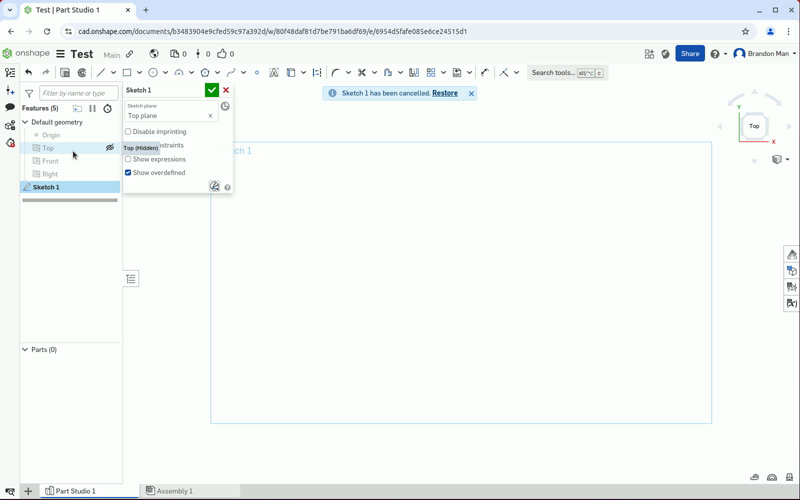
mouse_move(73, 352)
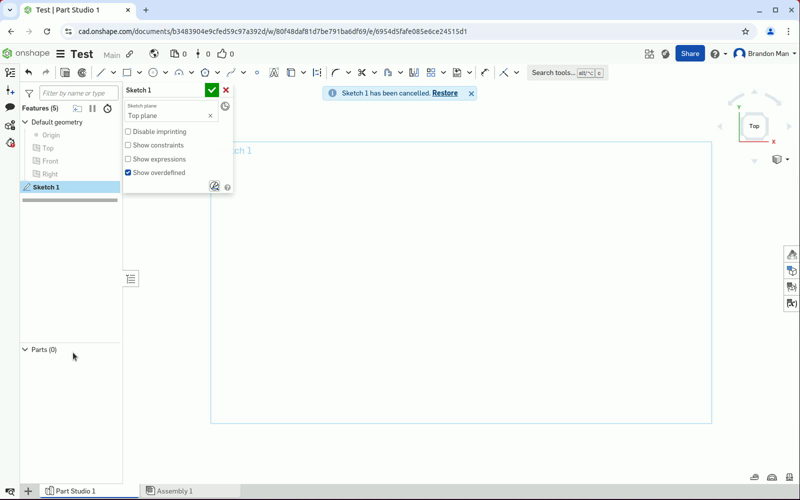
key(y)
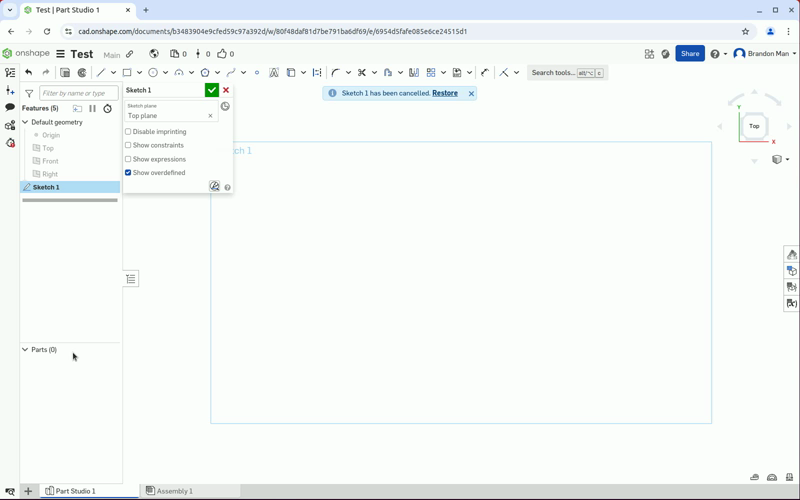
key(l)
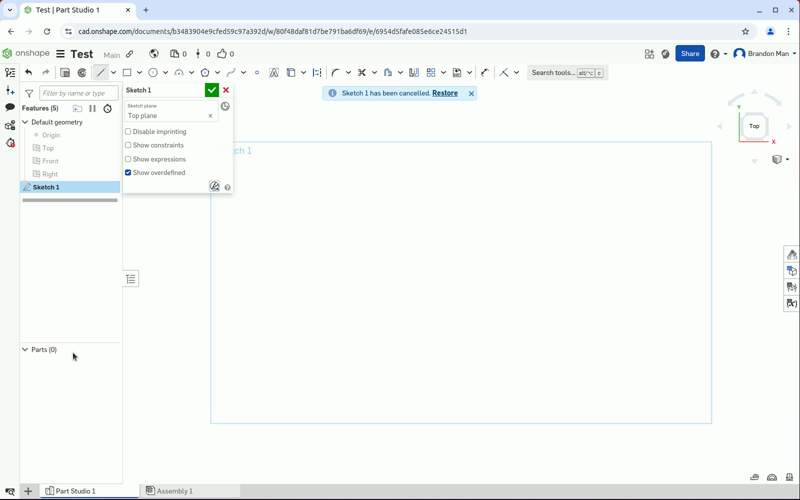
key_down(shift)
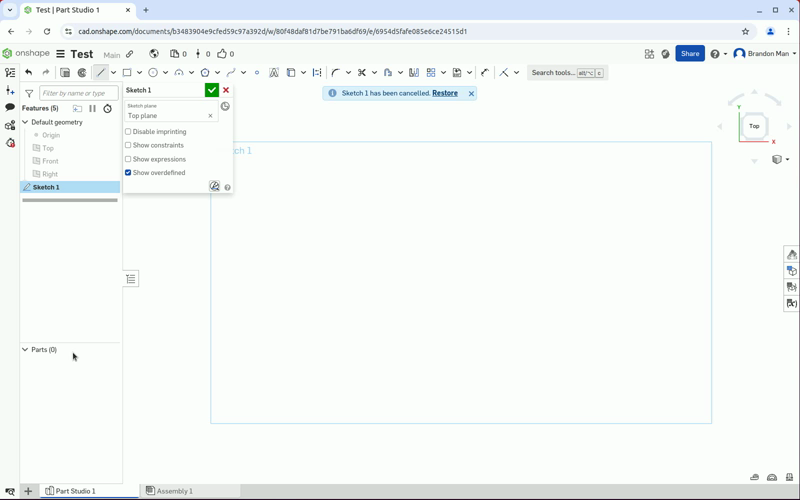
mouse_move(382, 314)
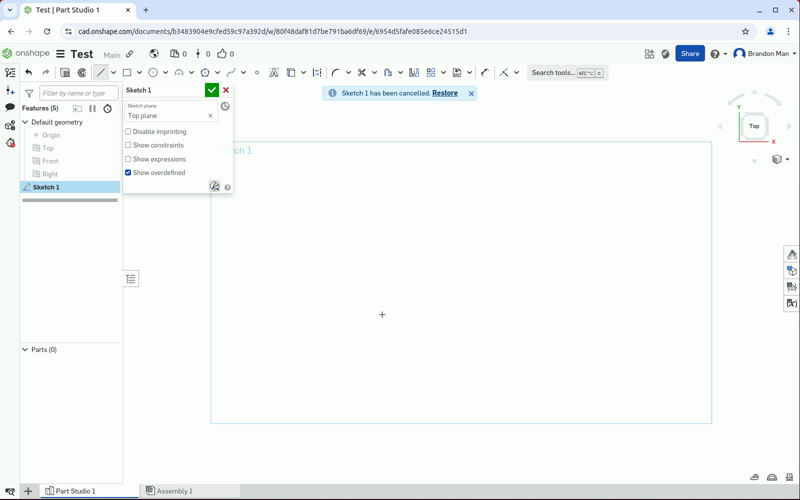
click(382, 314)
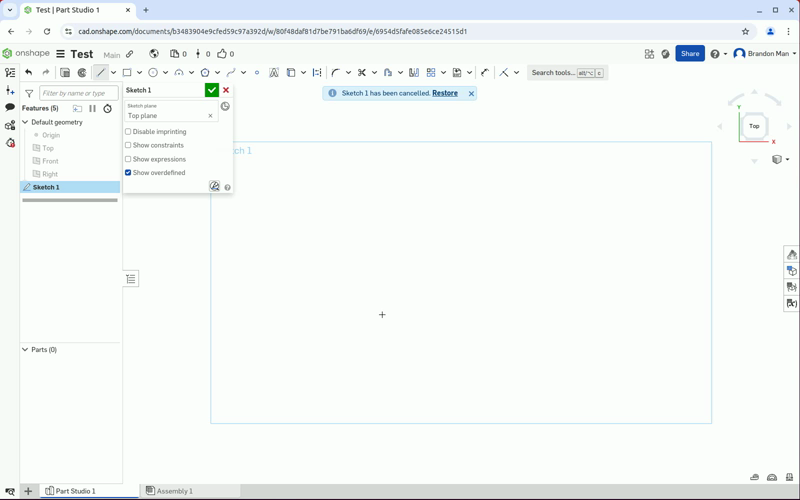
key_up(shift)
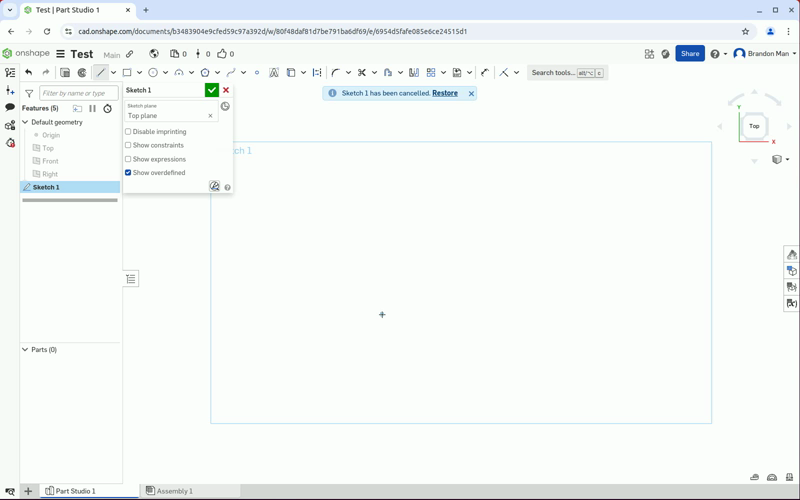
key_down(shift)
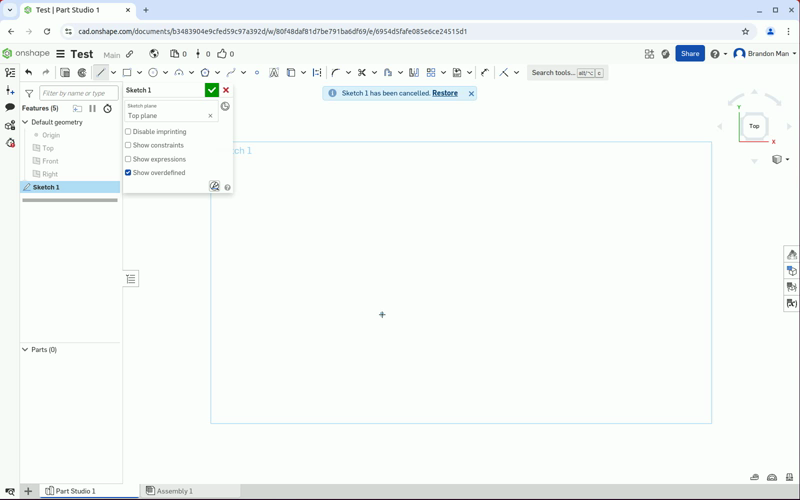
mouse_move(538, 314)
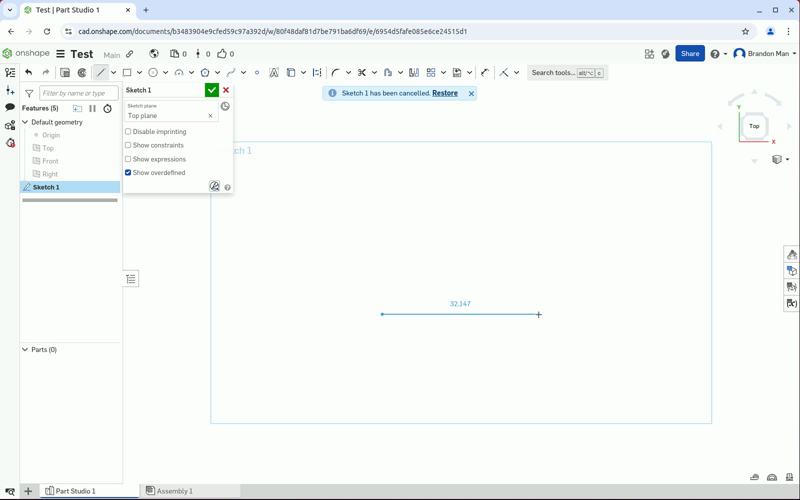
click(538, 314)
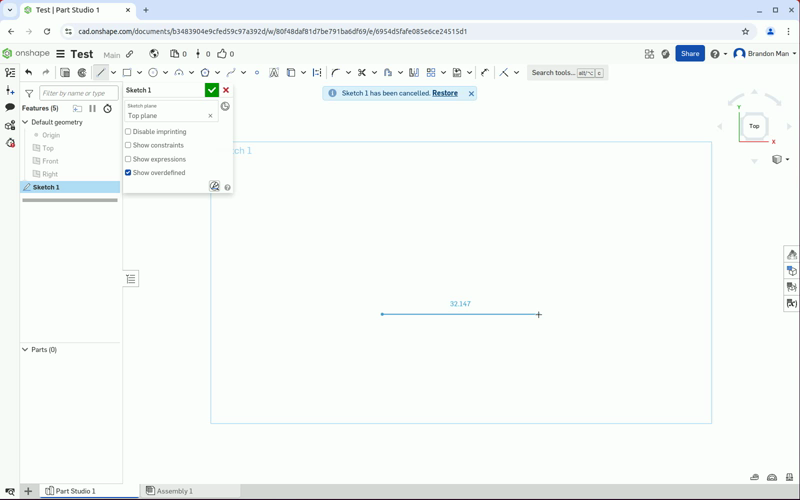
key_up(shift)
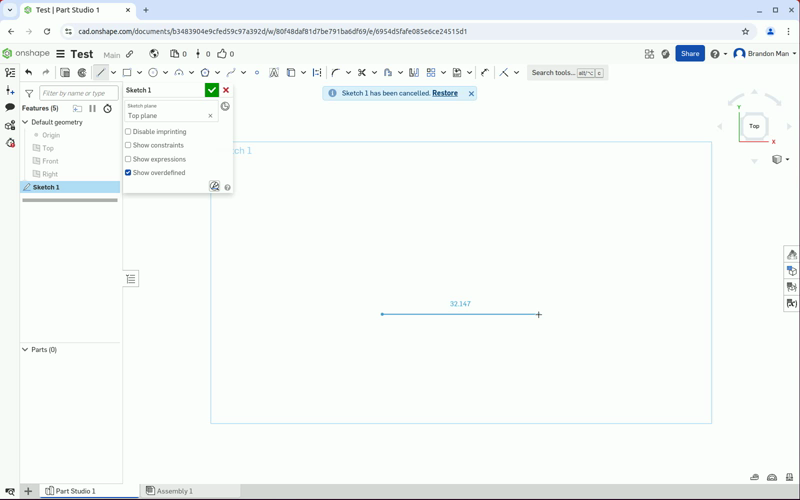
key_down(shift)
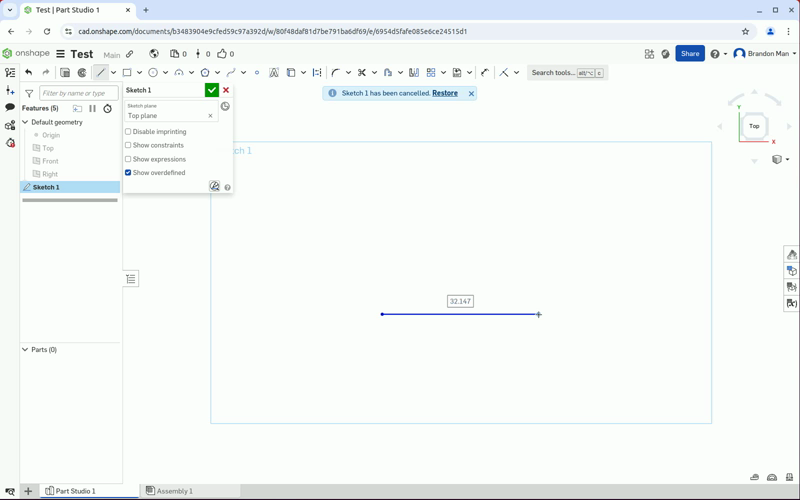
mouse_move(538, 250)
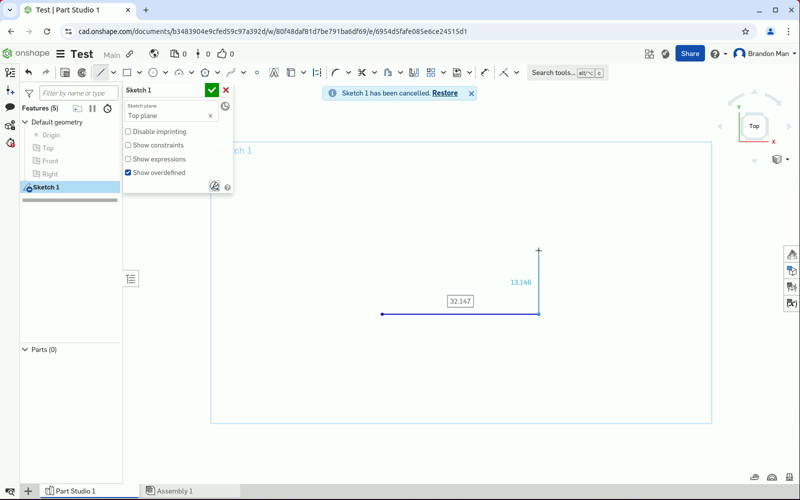
click(538, 250)
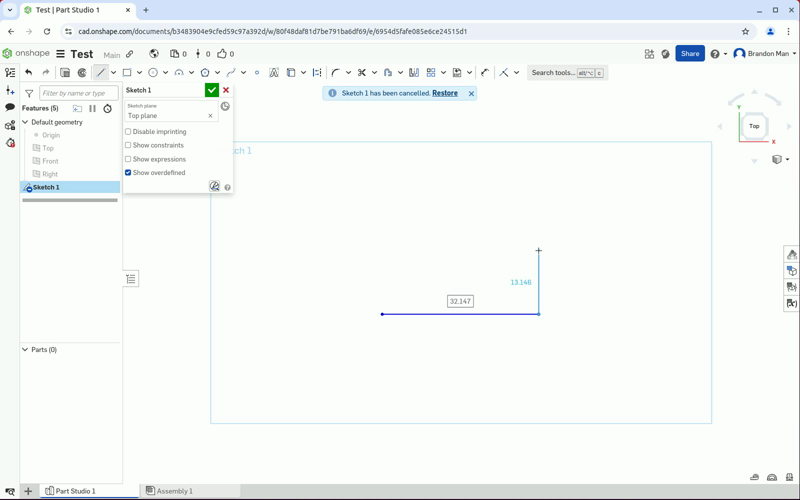
key_up(shift)
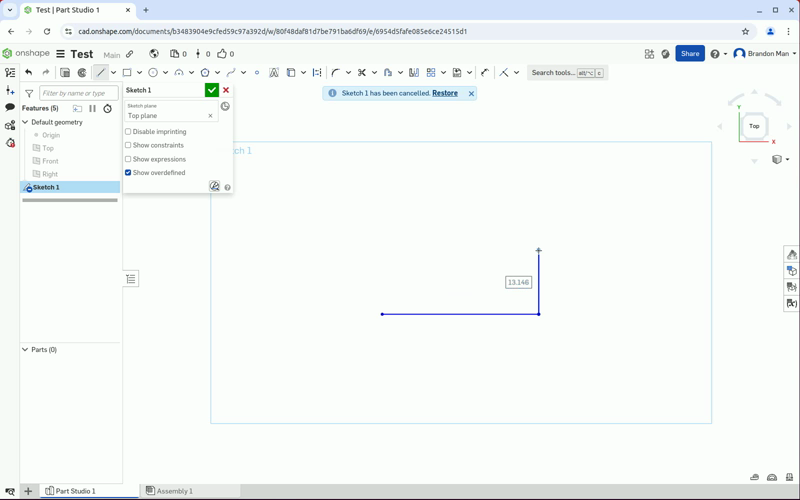
key_down(shift)
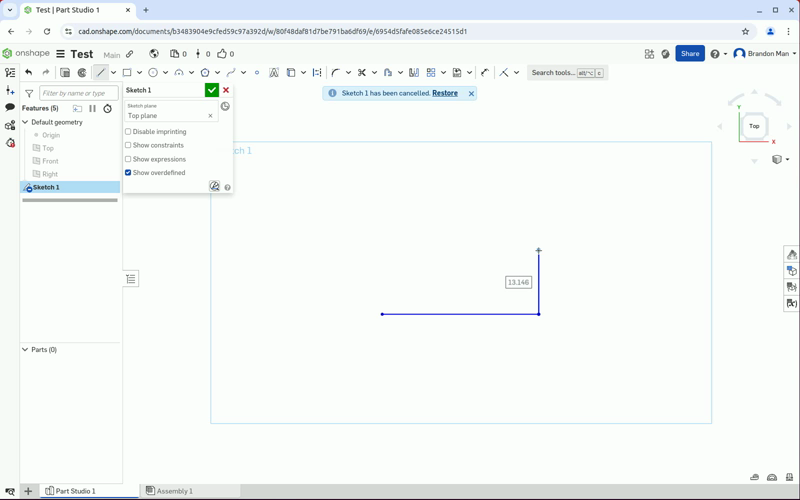
mouse_move(382, 250)
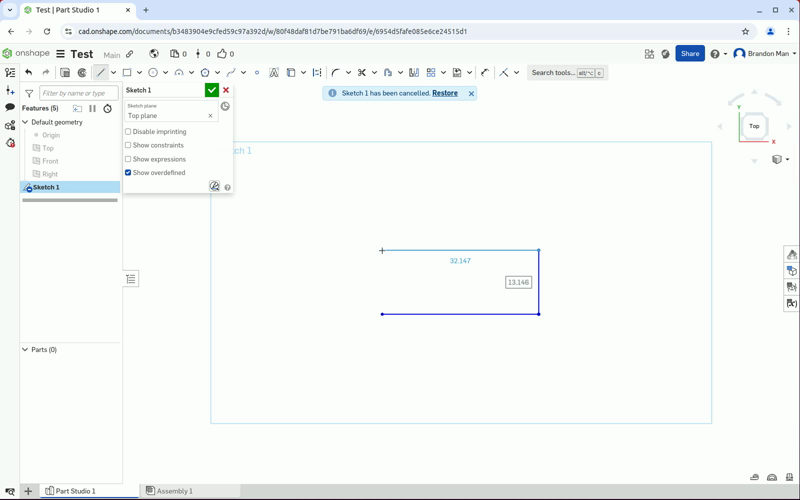
click(382, 250)
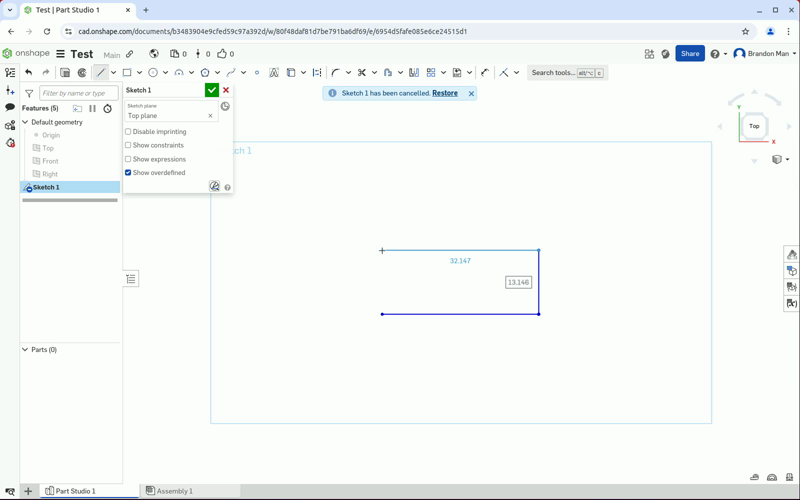
key_up(shift)
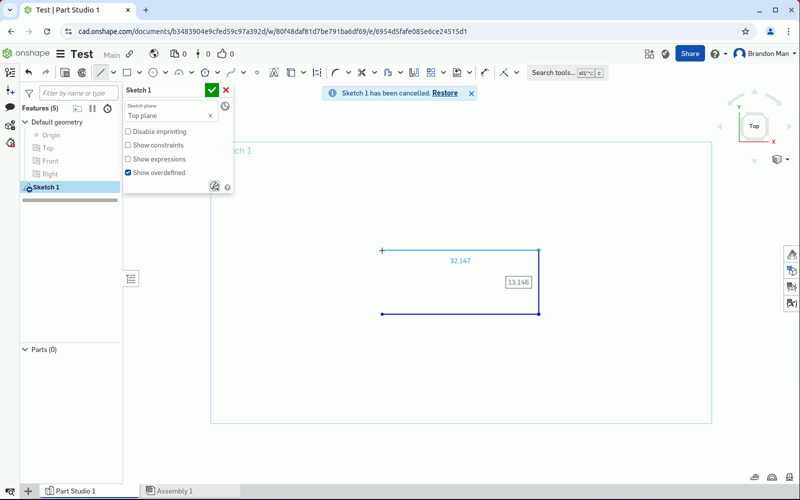
key_down(shift)
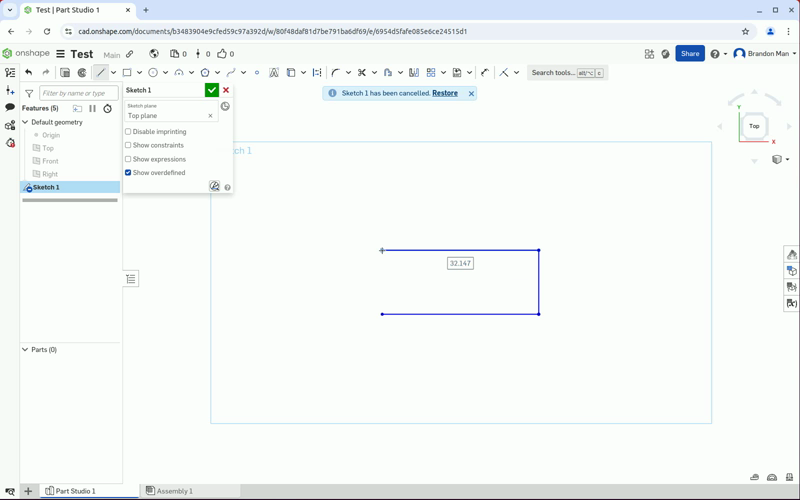
mouse_move(382, 314)
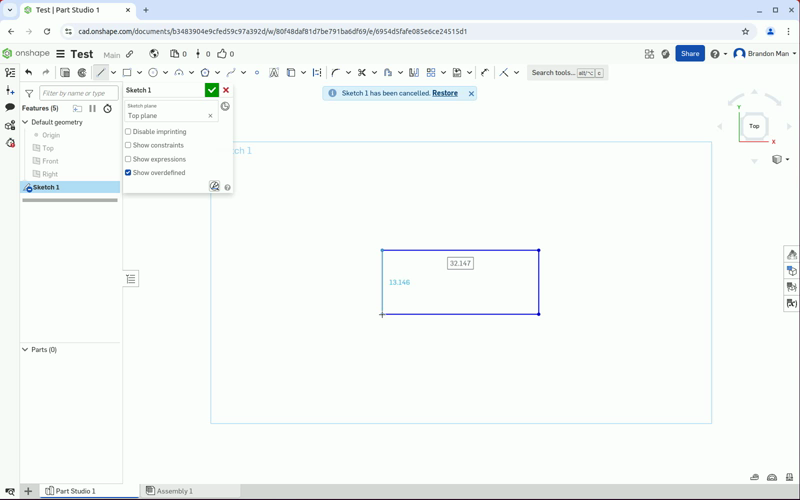
key_up(shift)
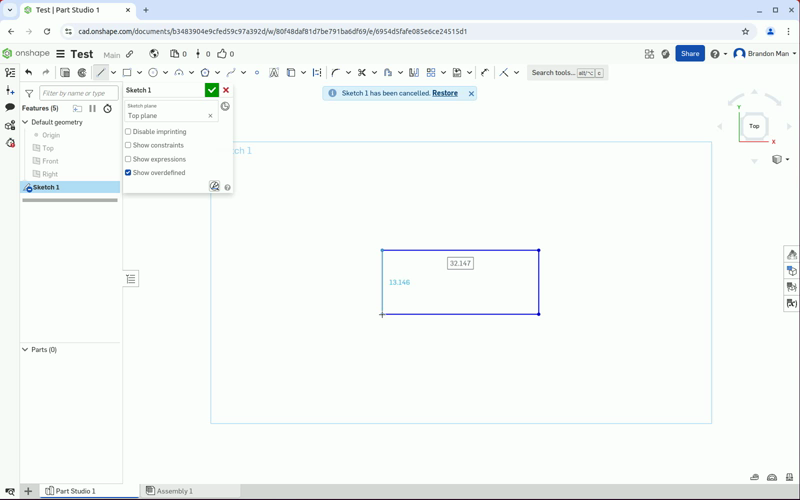
click(382, 314)
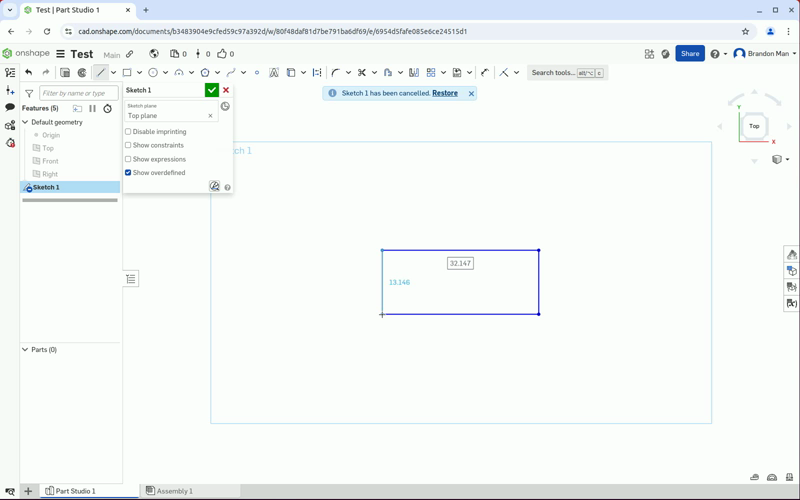
key(esc)
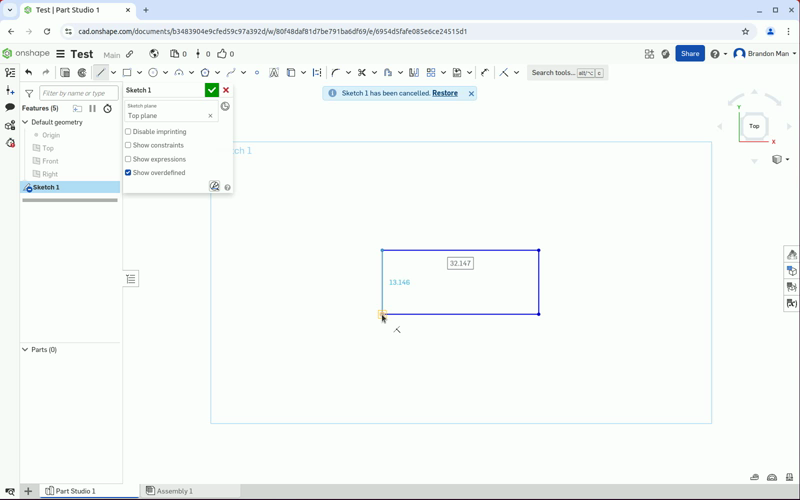
mouse_move(400, 300)
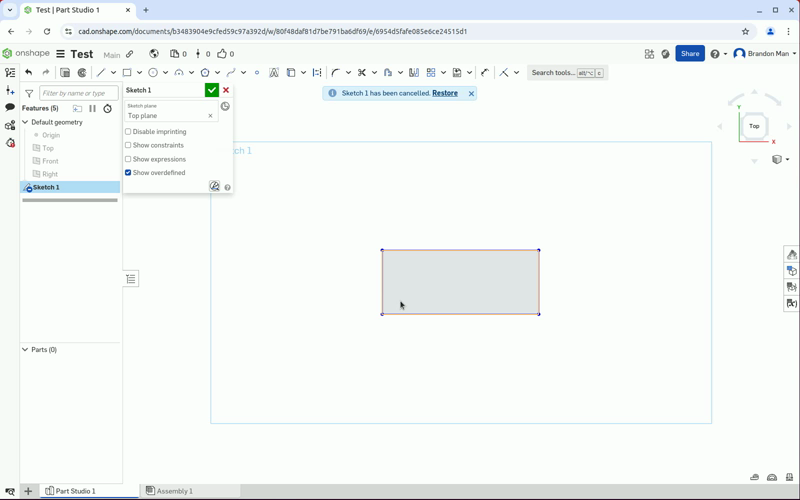
click(400, 300)
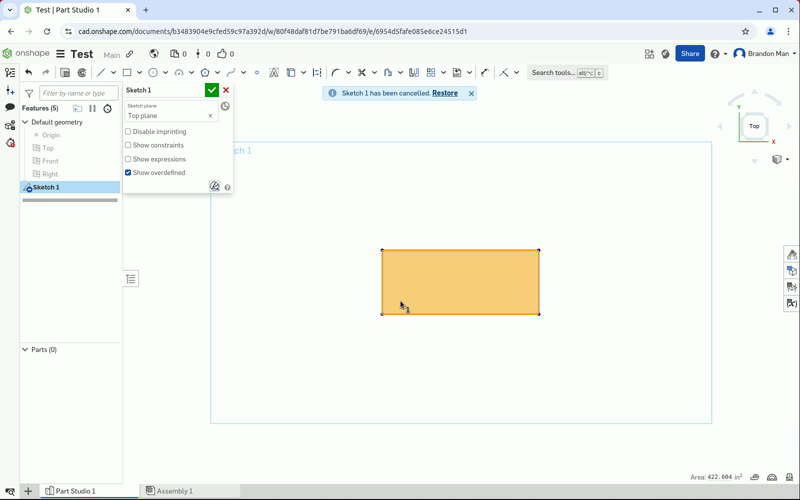
mouse_move(73, 352)
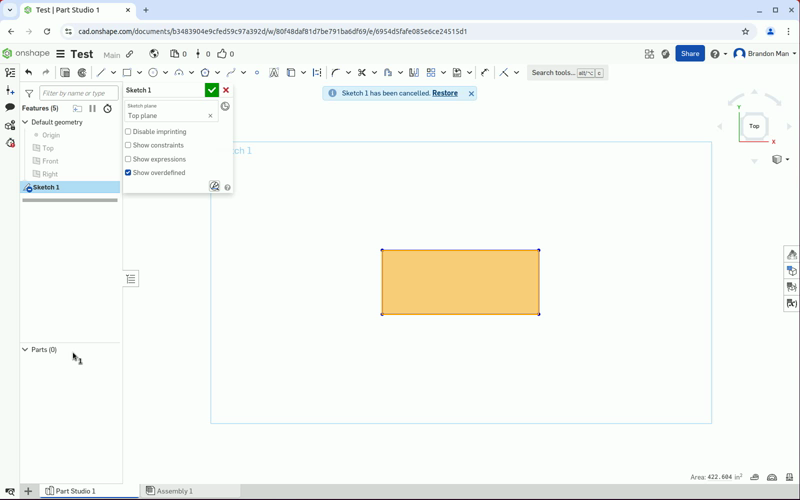
key(shift+y)
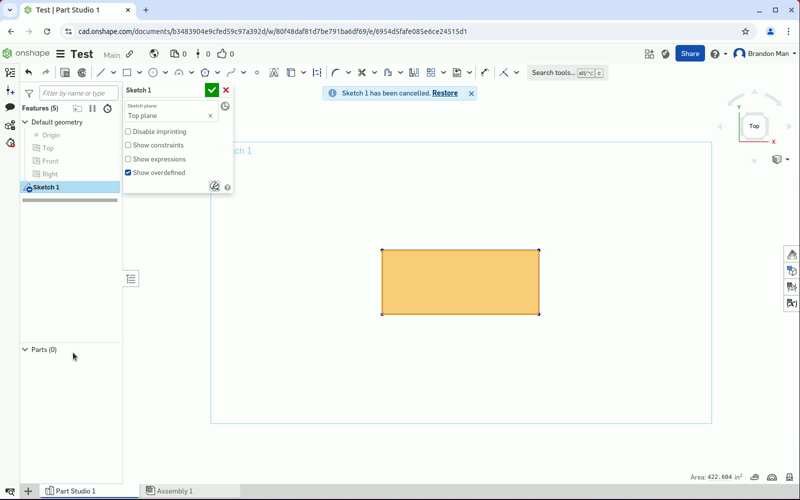
key(shift+e)
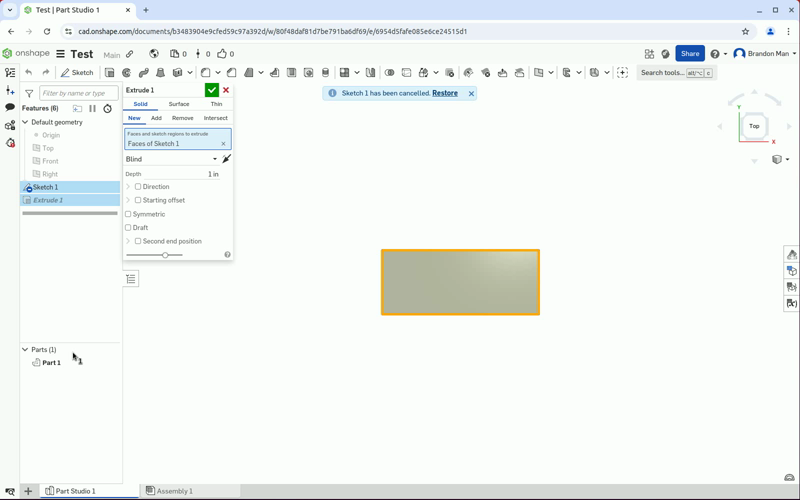
mouse_move(143, 106)
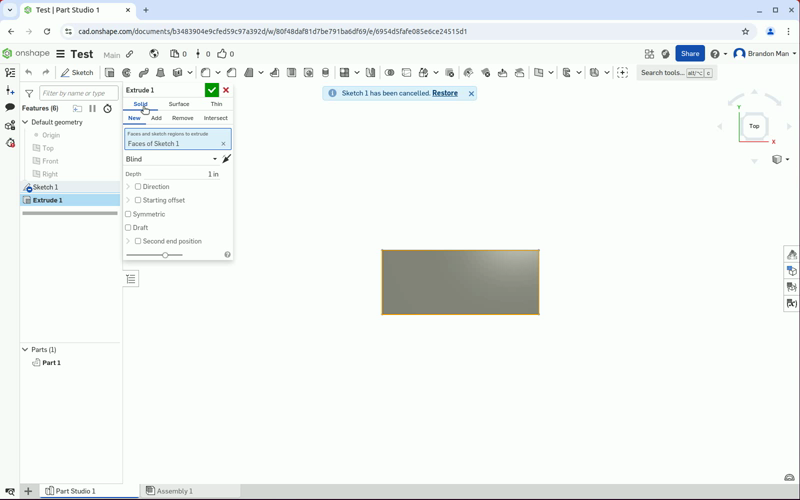
click(143, 106)
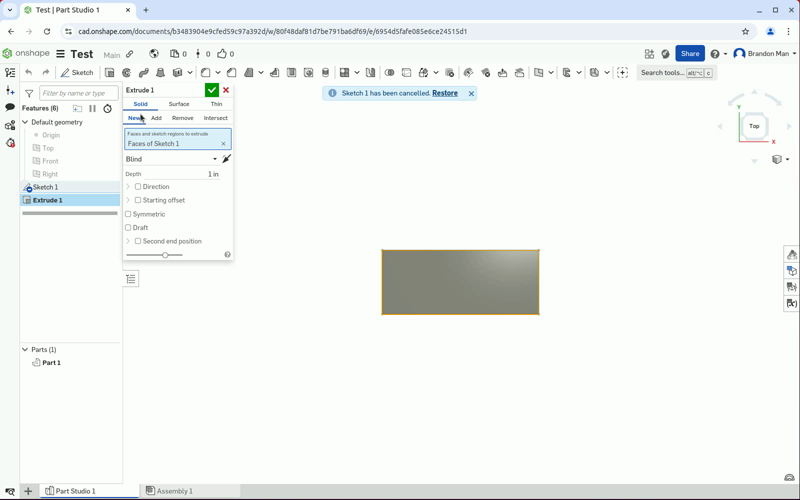
mouse_move(137, 120)
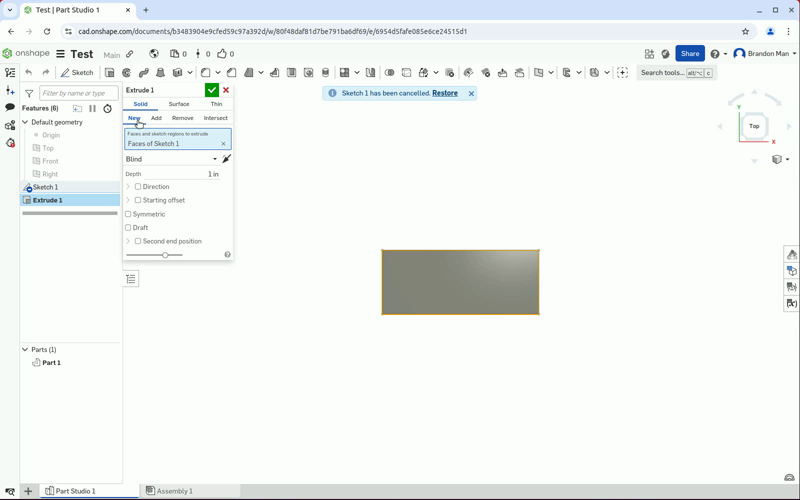
click(137, 120)
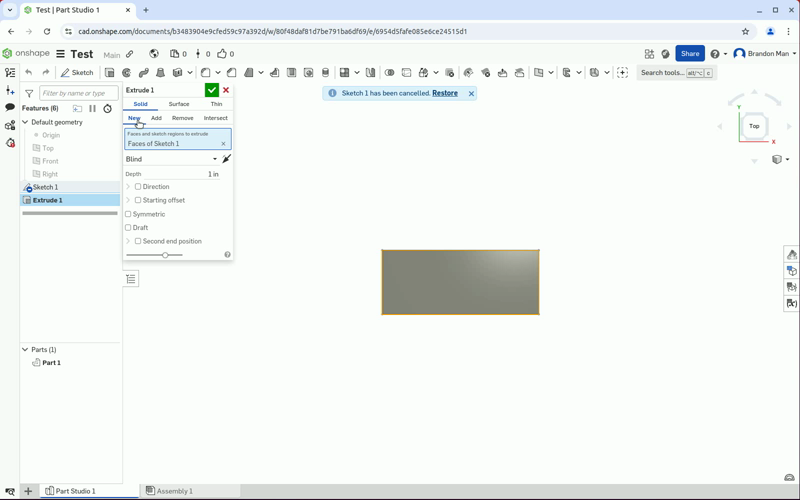
key(tab, 4)
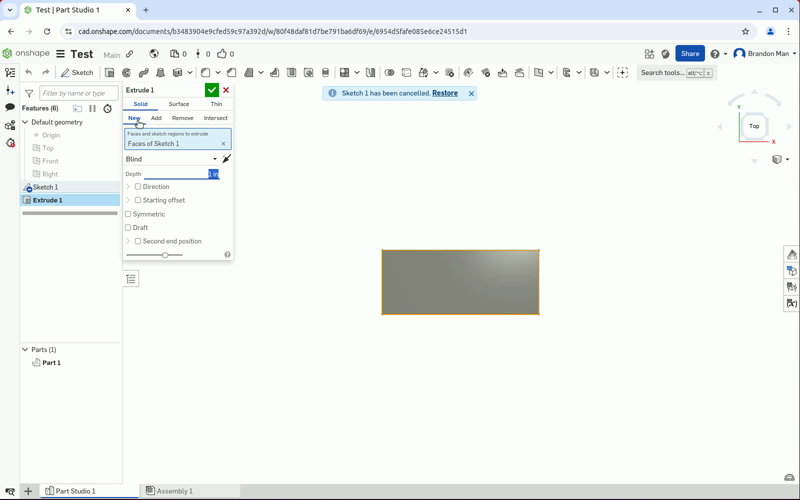
text(3.37)
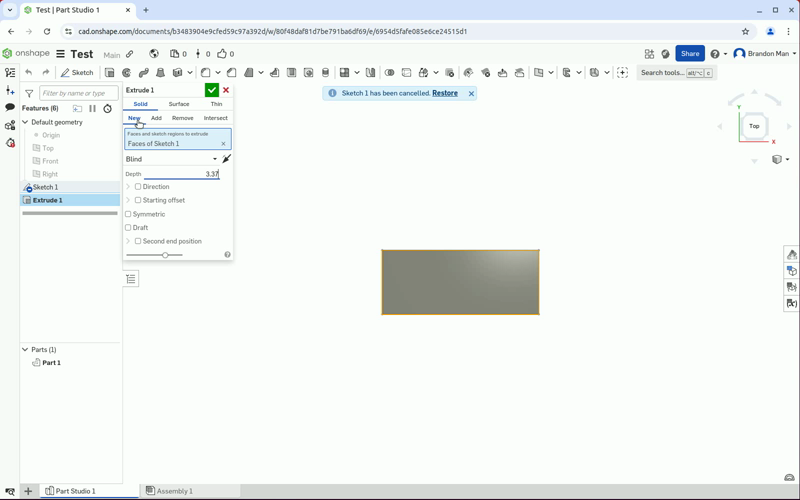
key(enter)
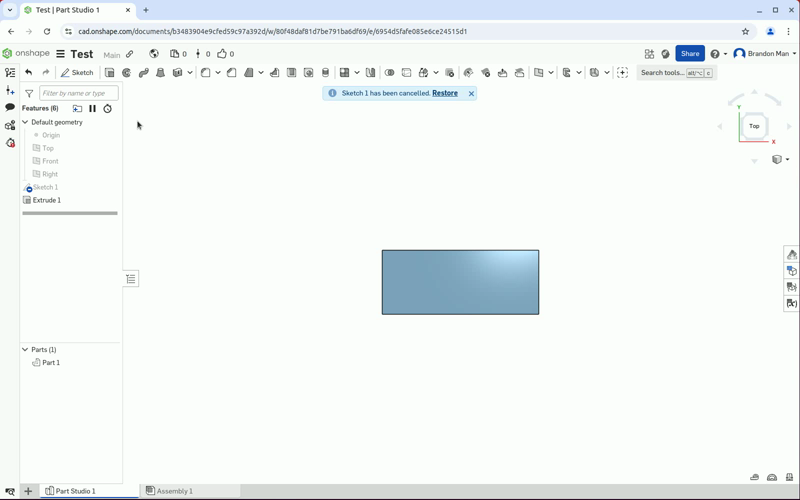
key(shift+h)
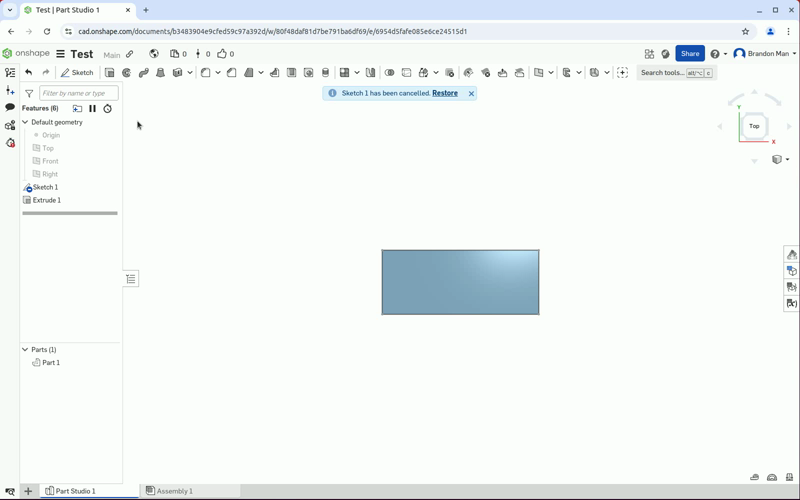
key(shift+h)
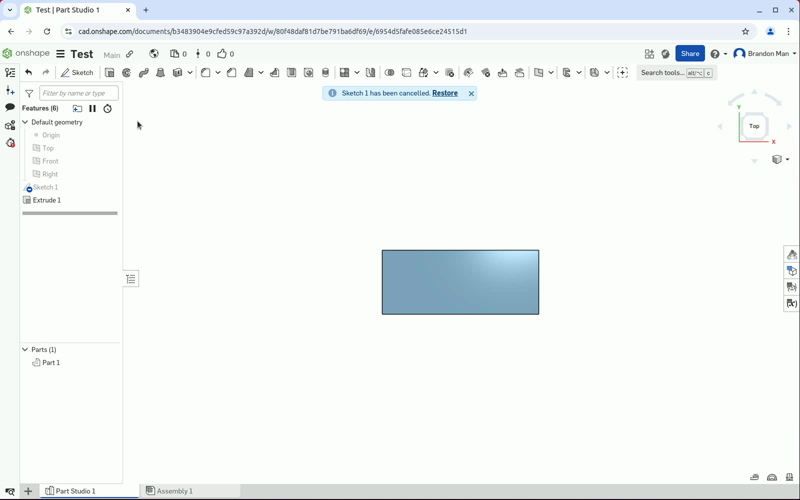
mouse_move(73, 189)
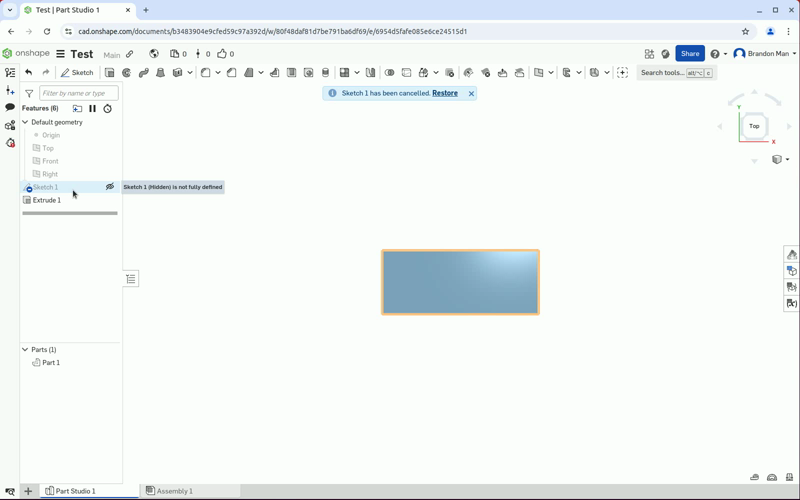
click(73, 189)
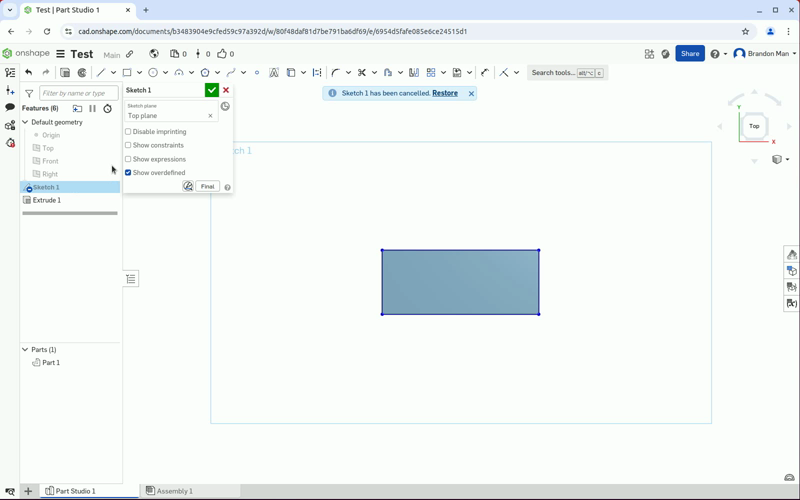
mouse_move(229, 92)
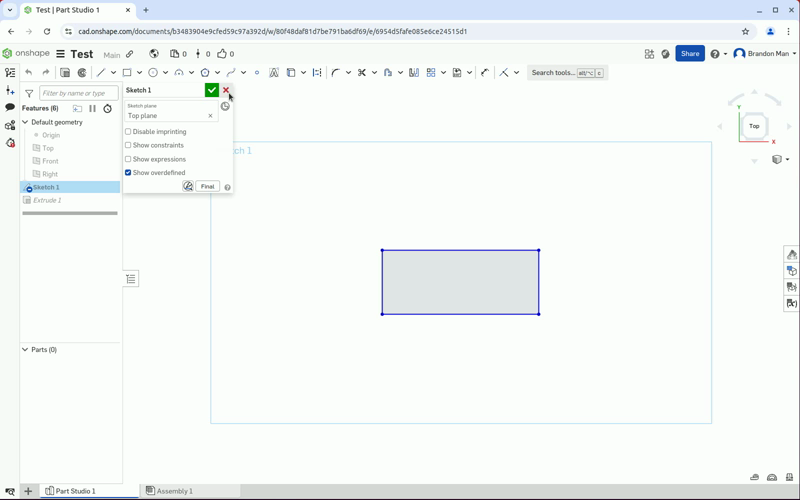
click(229, 92)
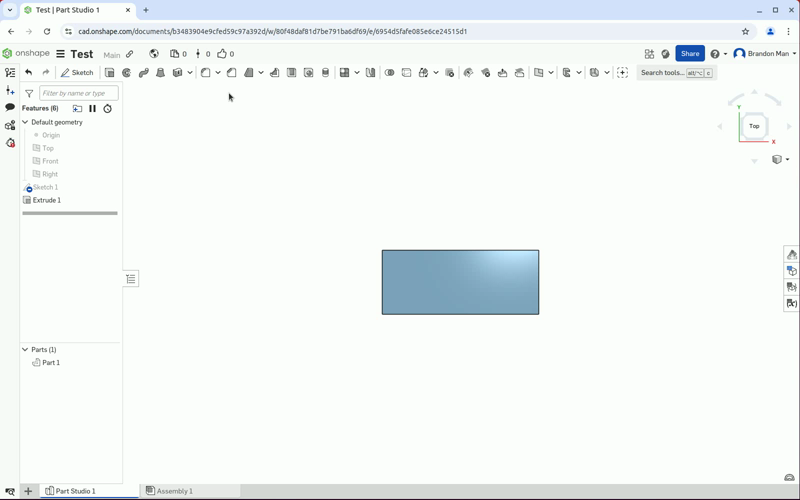
mouse_move(541, 75)
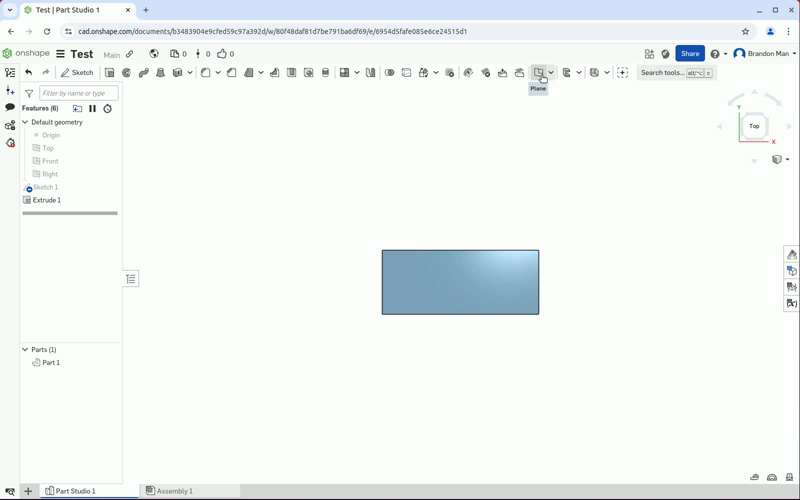
click(541, 75)
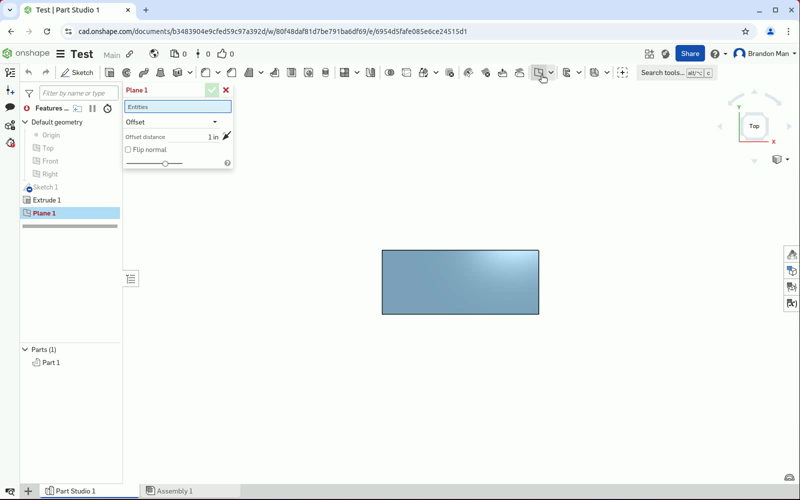
mouse_move(73, 150)
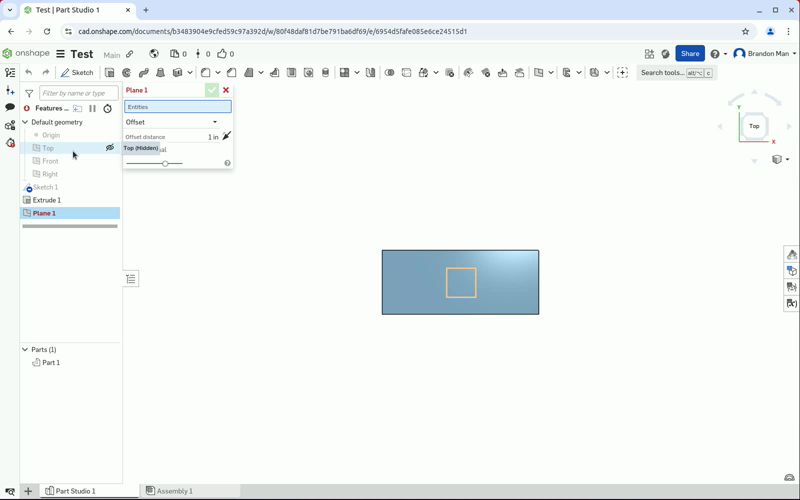
click(73, 150)
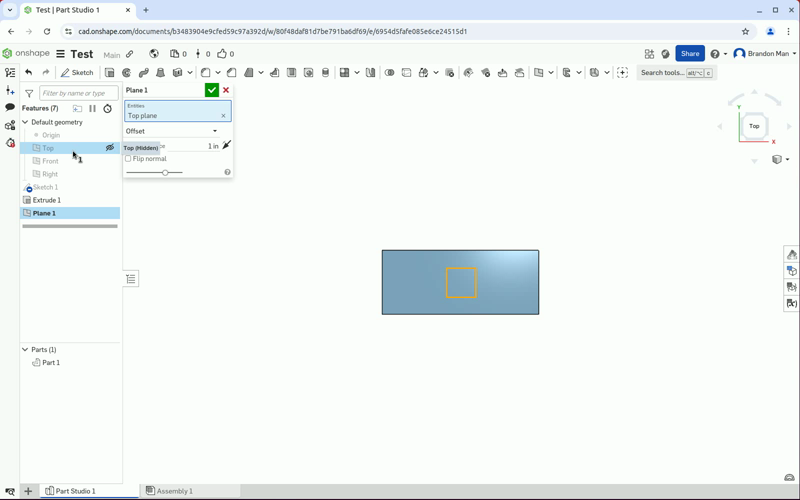
key(tab, 2)
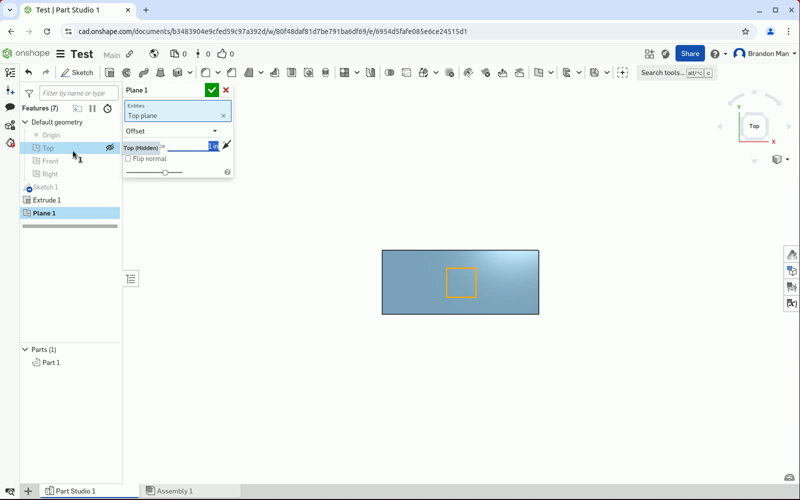
text(3.358)
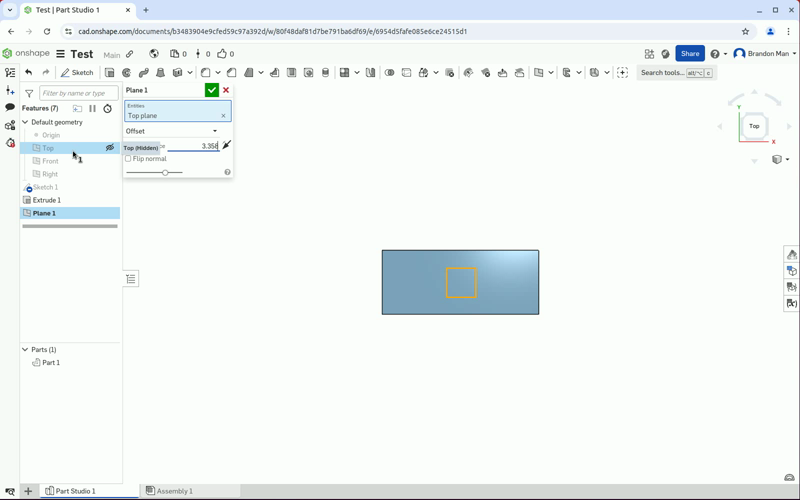
key(enter, 2)
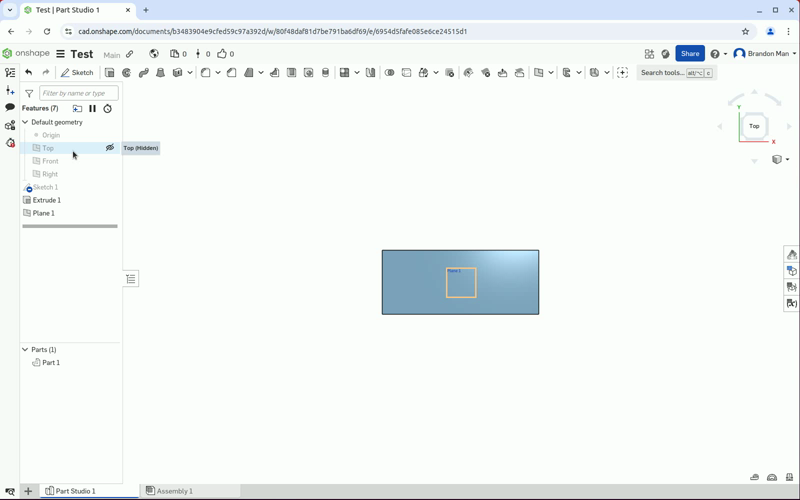
key(shift+s)
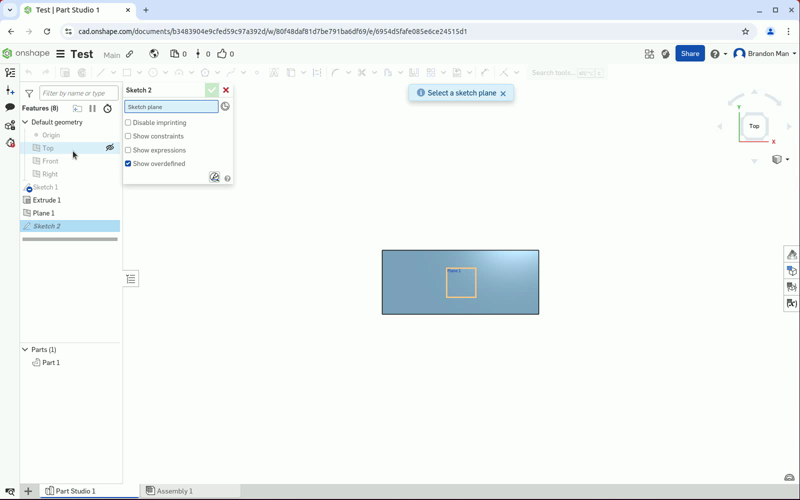
mouse_move(73, 215)
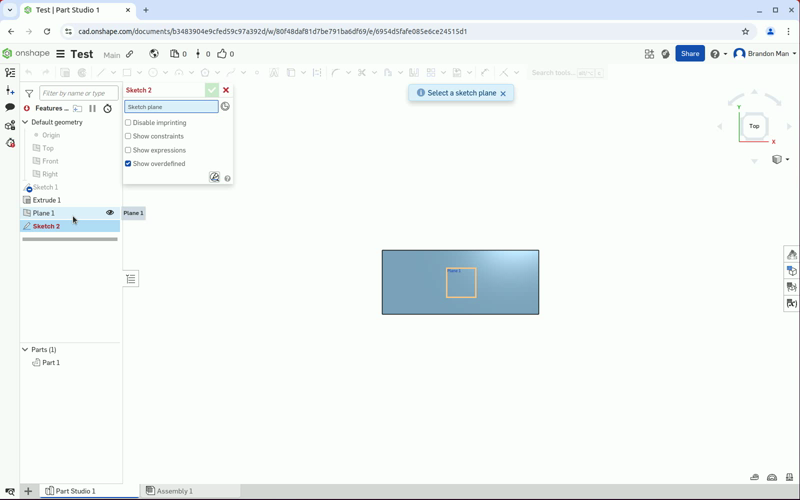
click(73, 215)
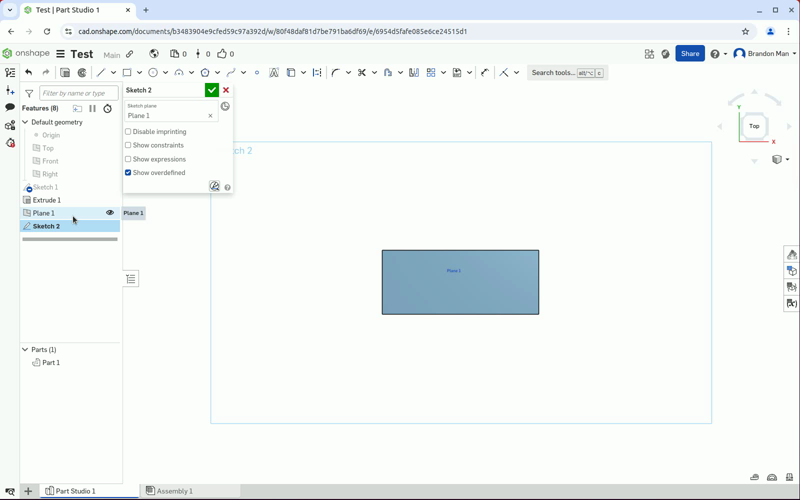
mouse_move(73, 352)
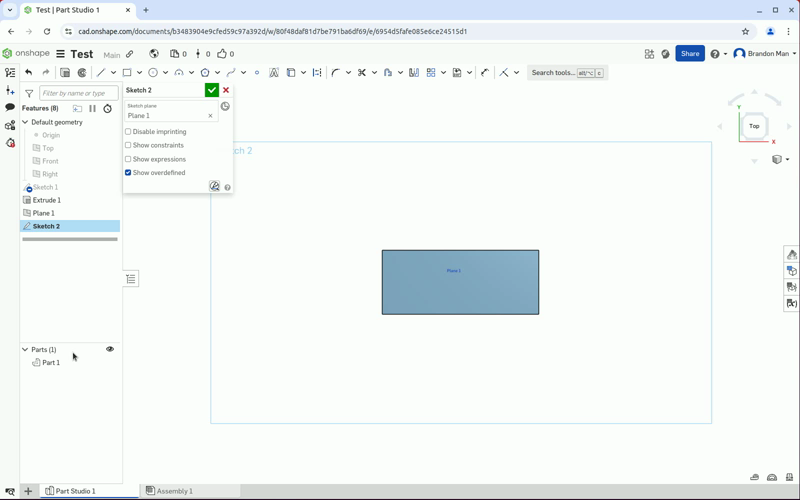
key(y)
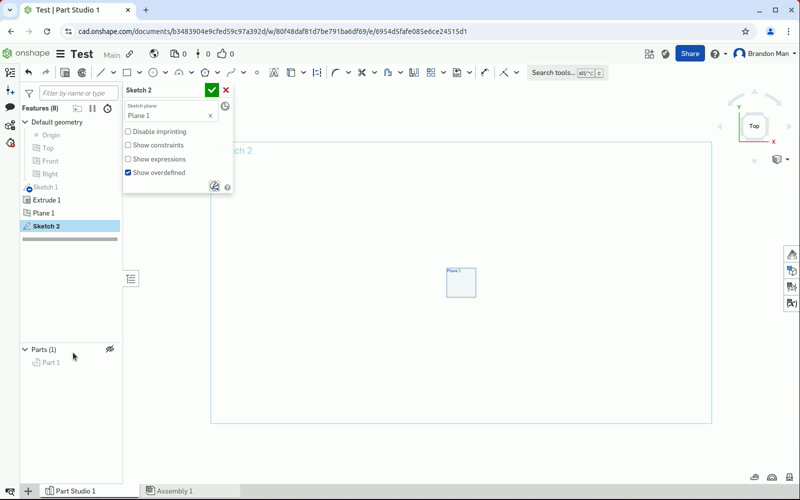
key(l)
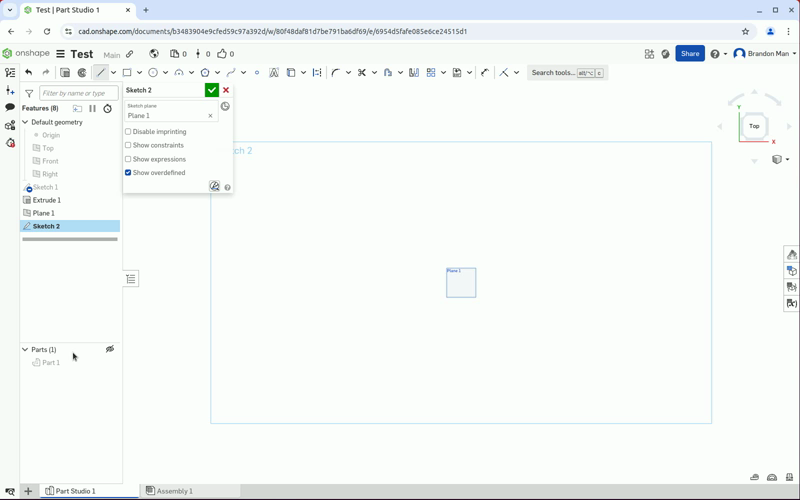
key_down(shift)
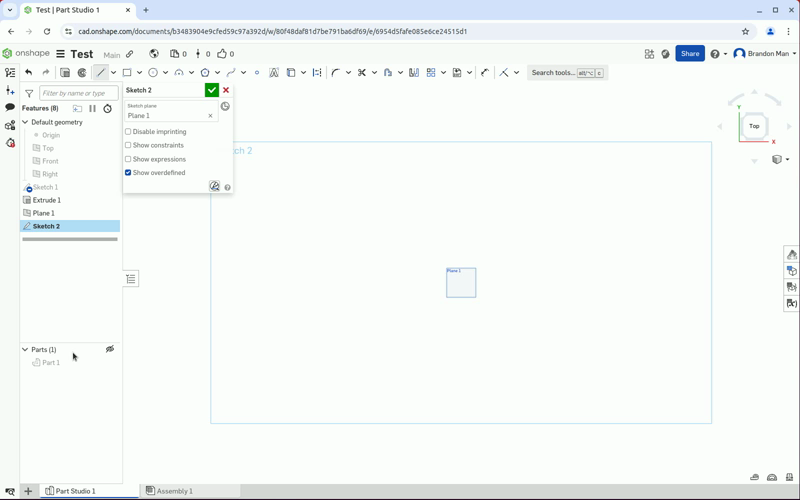
mouse_move(382, 311)
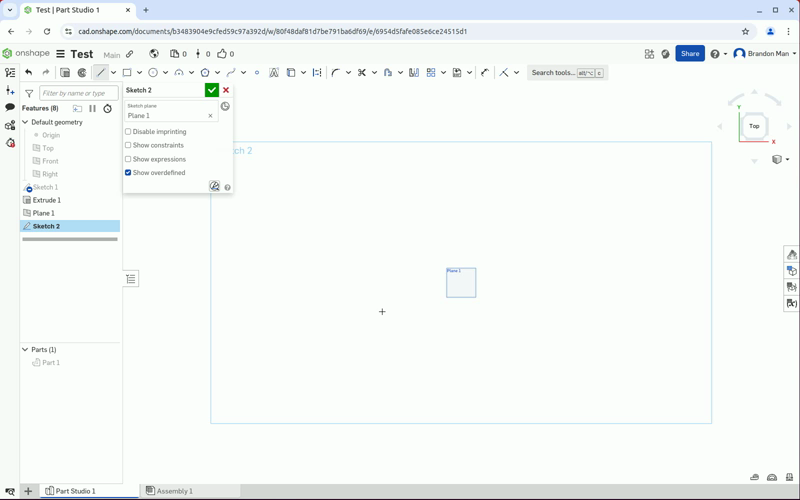
click(382, 311)
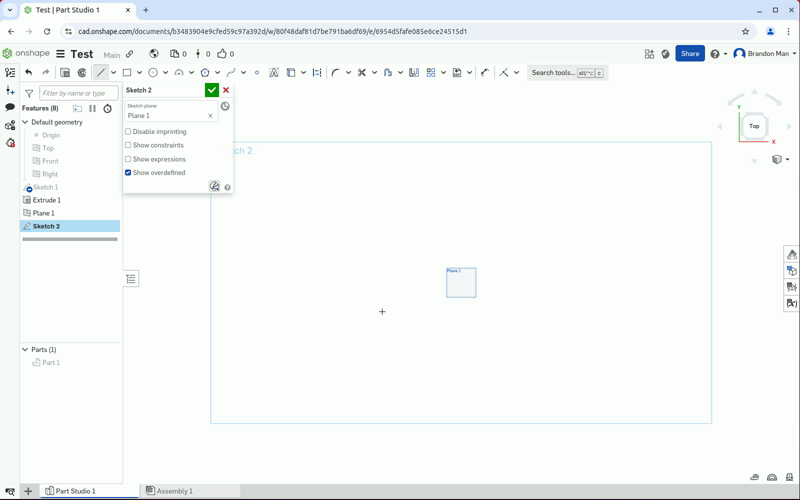
key_up(shift)
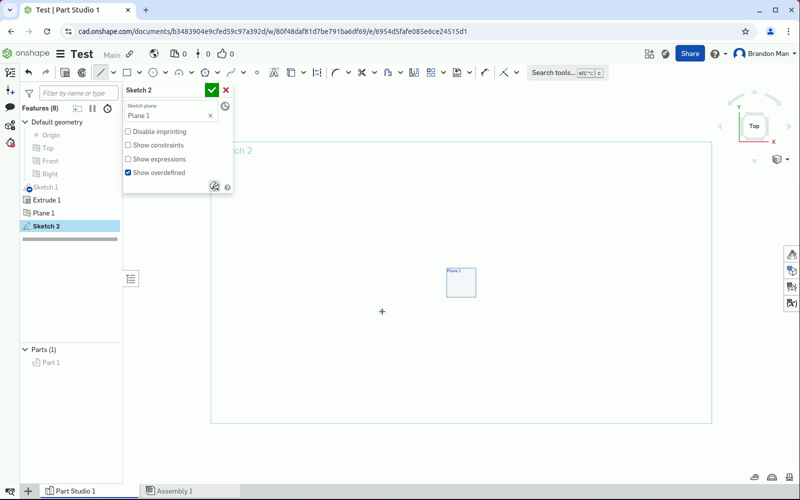
key_down(shift)
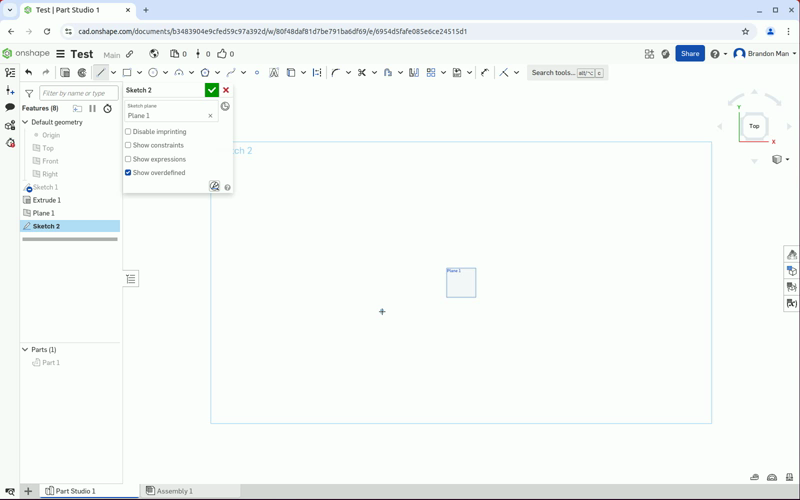
mouse_move(455, 311)
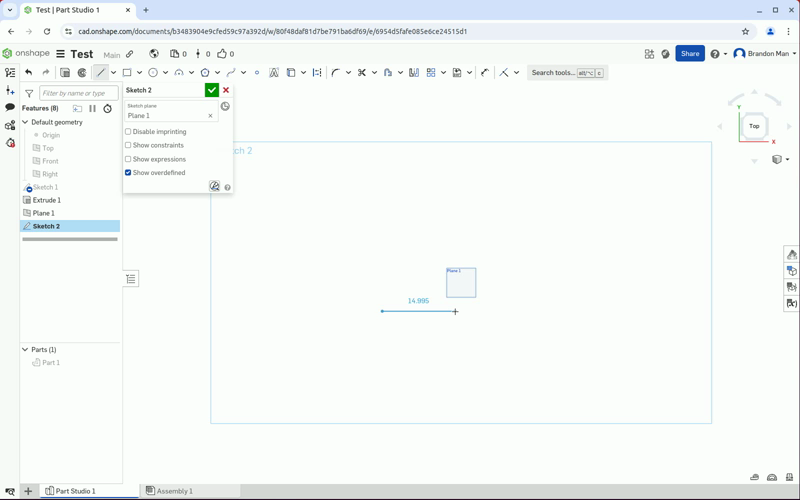
click(455, 311)
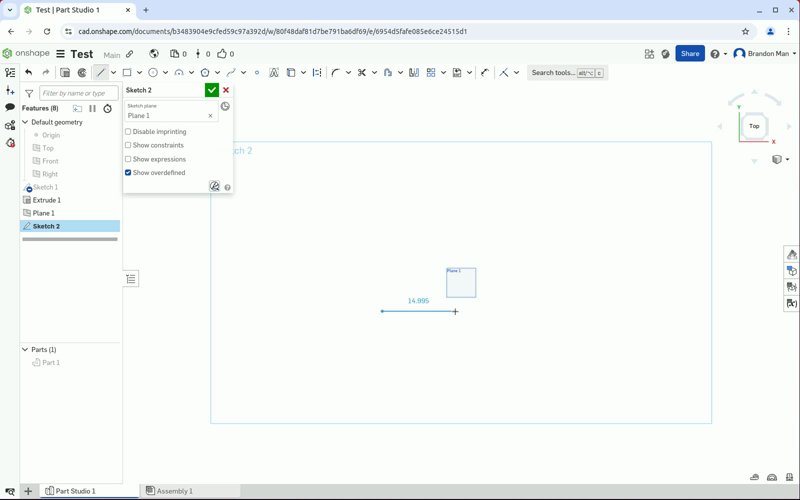
key_up(shift)
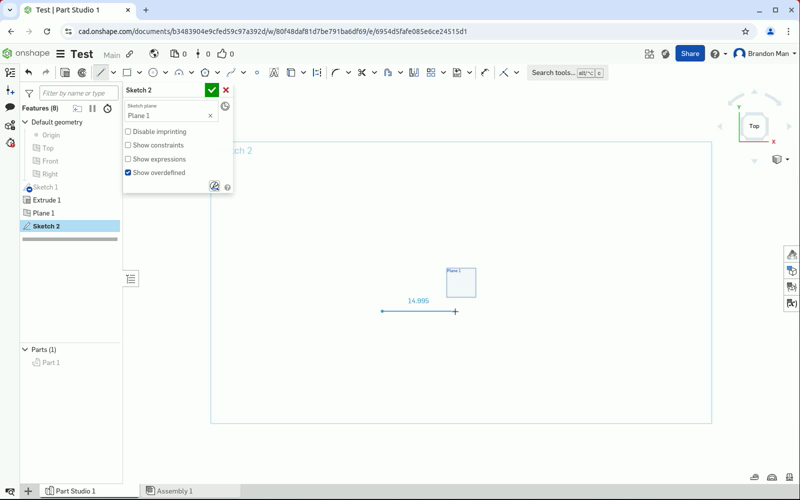
key_down(shift)
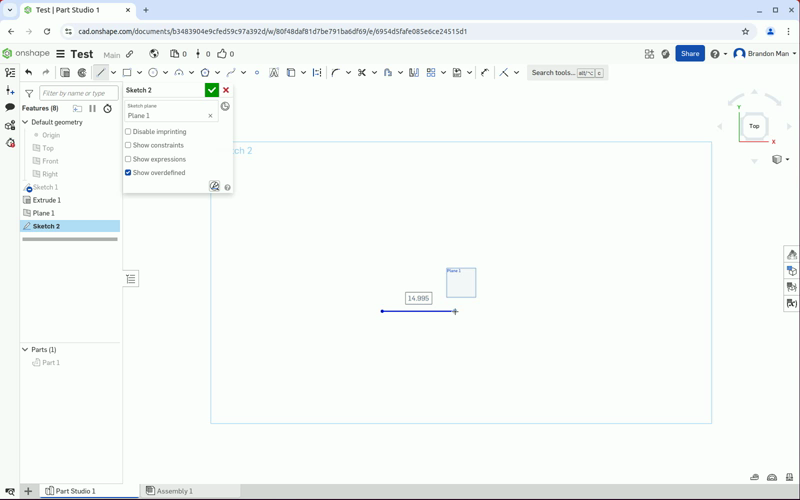
mouse_move(485, 311)
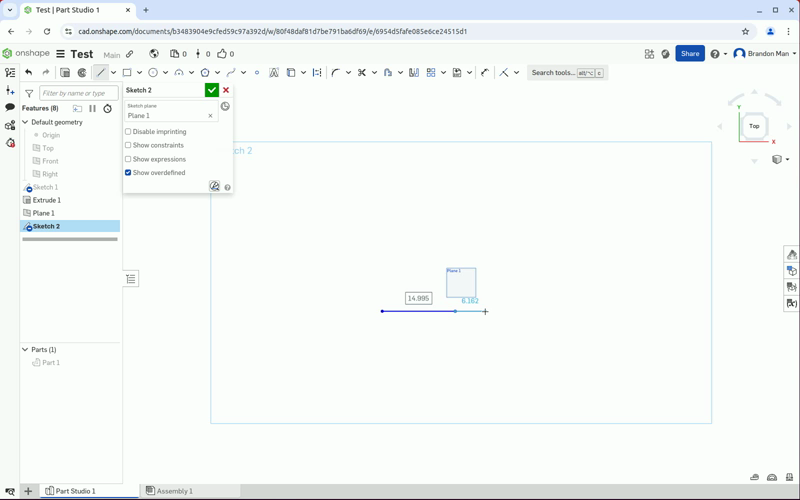
mouse_move(455, 253)
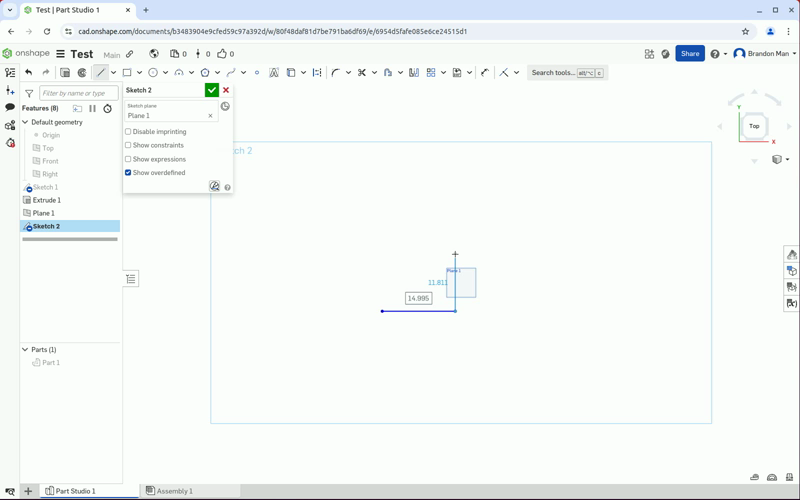
click(455, 253)
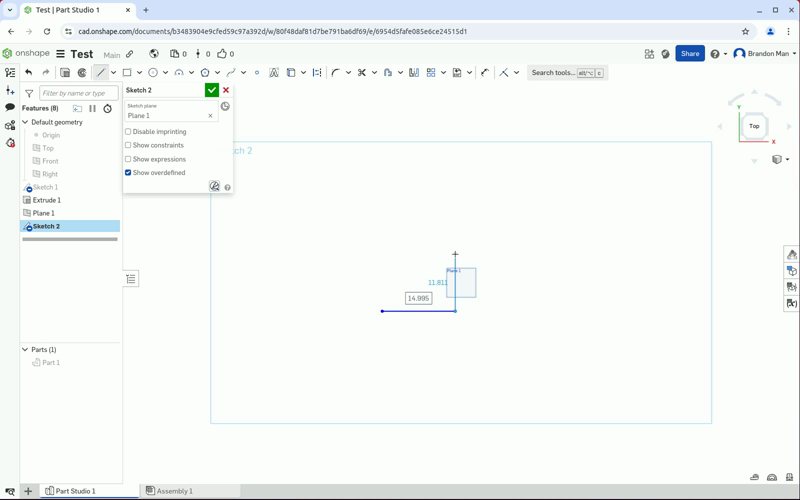
key_up(shift)
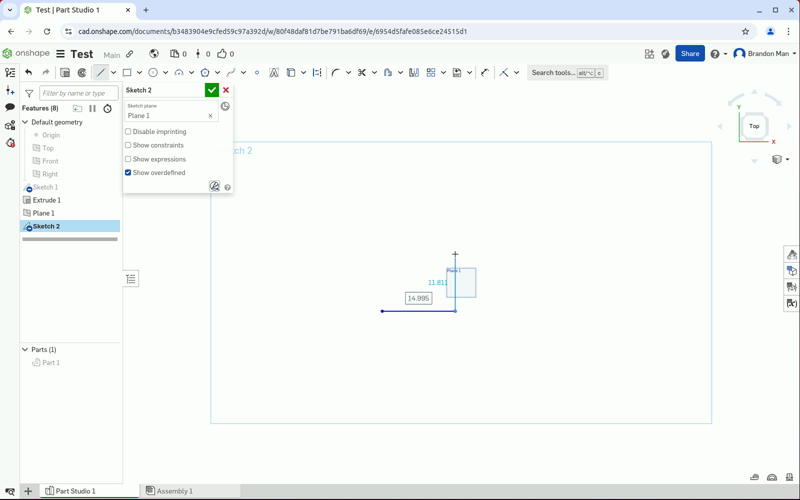
key_down(shift)
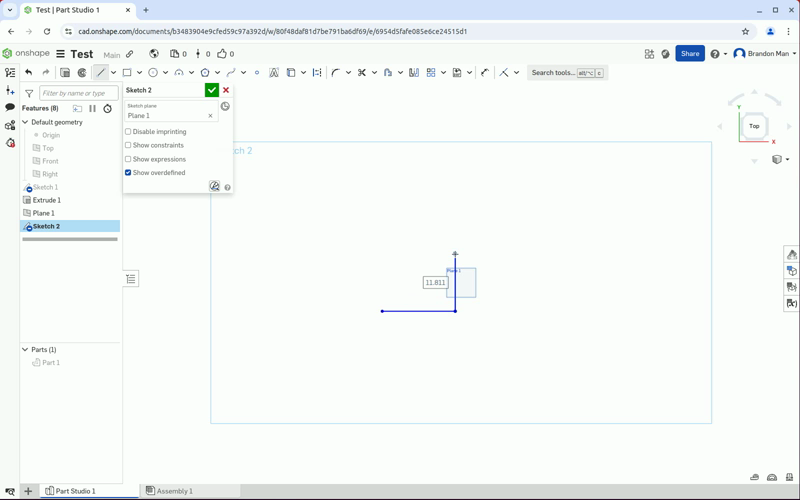
mouse_move(382, 253)
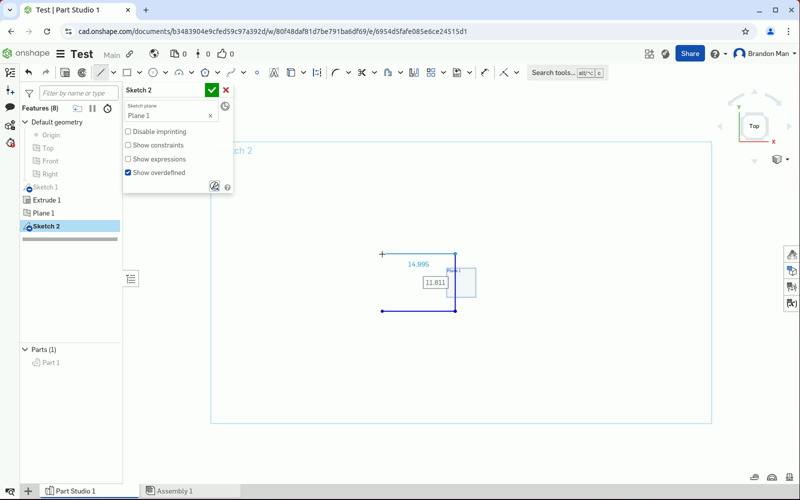
click(382, 253)
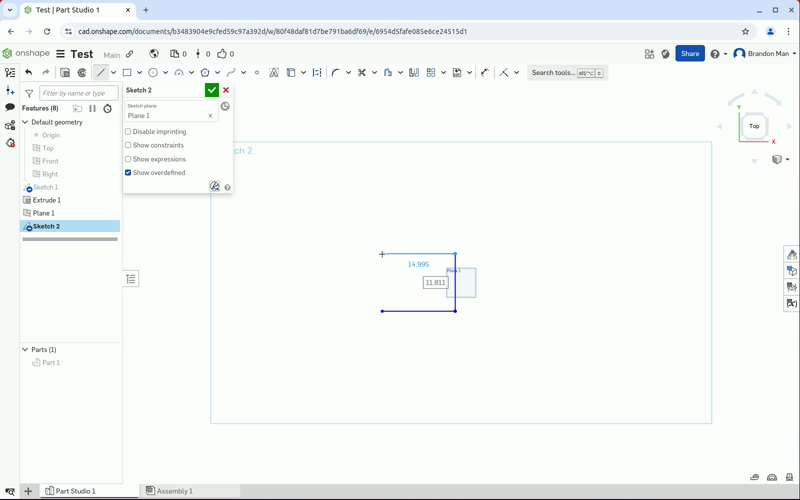
key_up(shift)
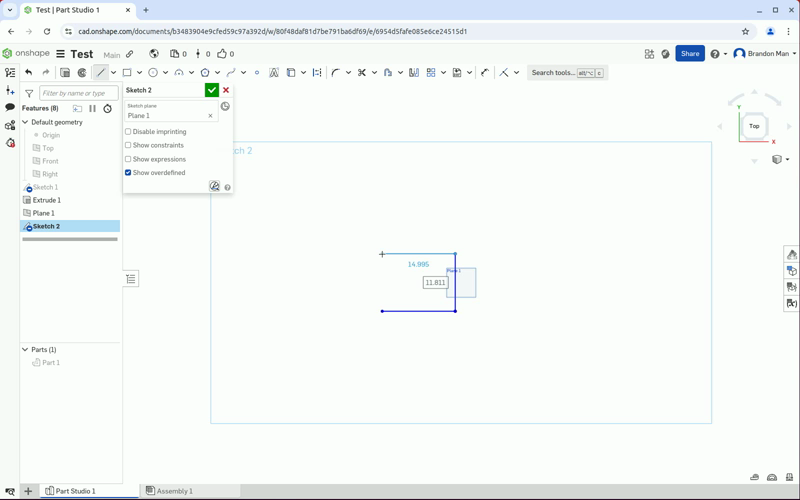
mouse_move(412, 253)
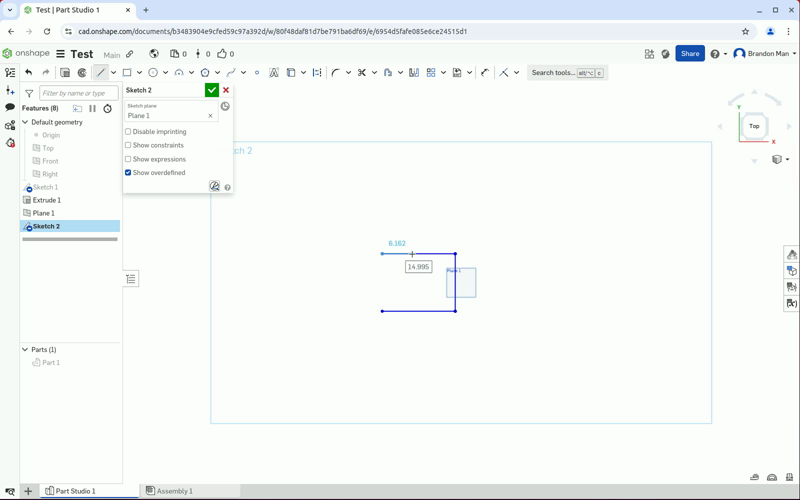
key_down(shift)
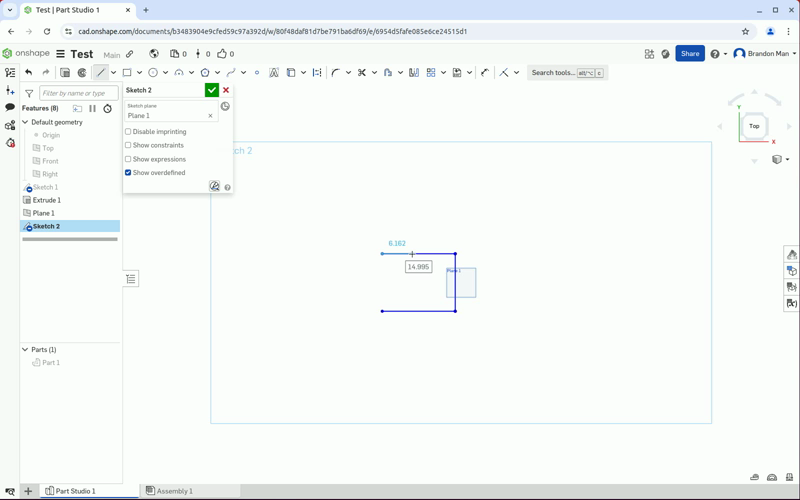
mouse_move(382, 311)
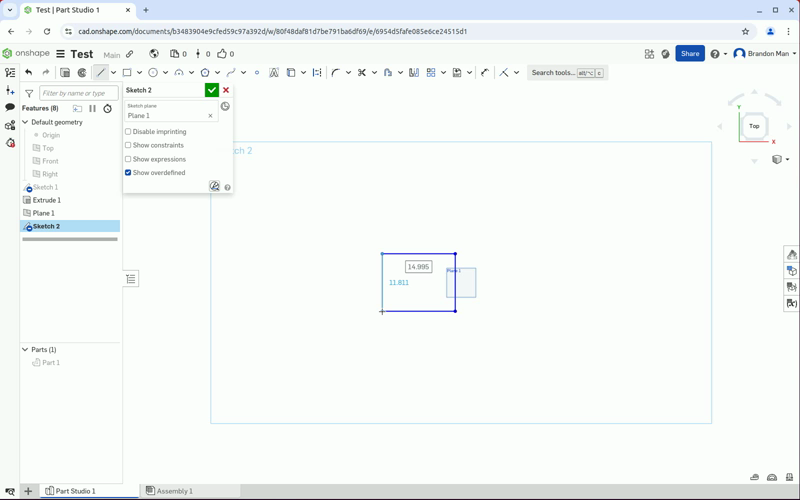
key_up(shift)
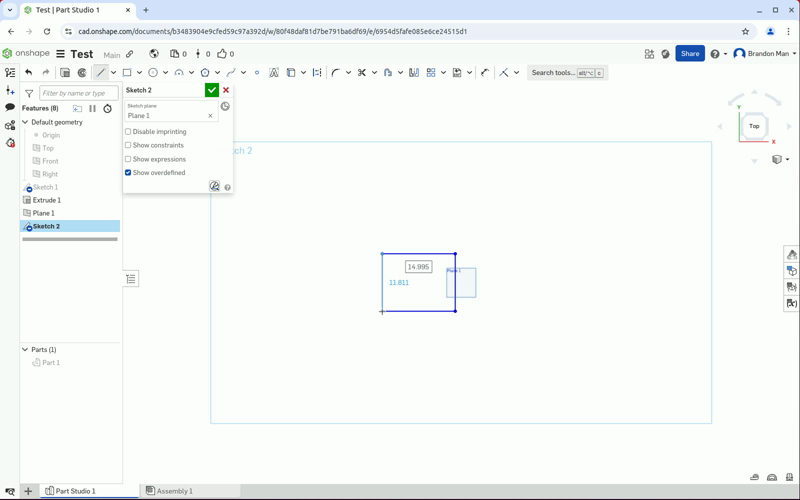
click(382, 311)
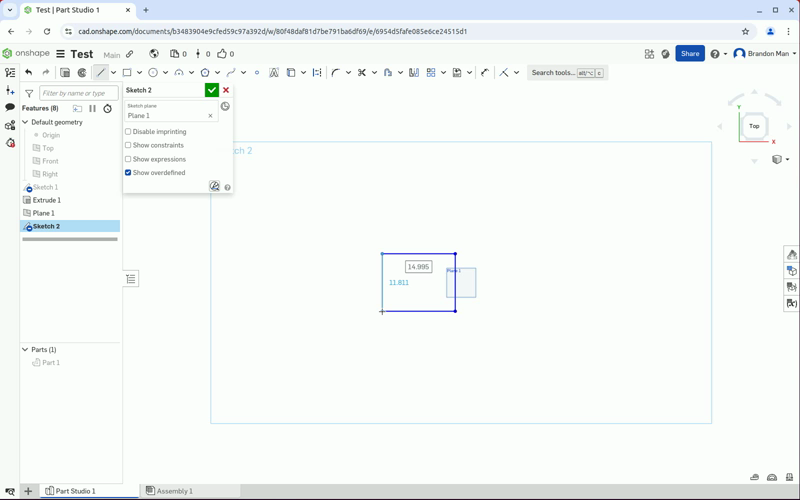
key(esc)
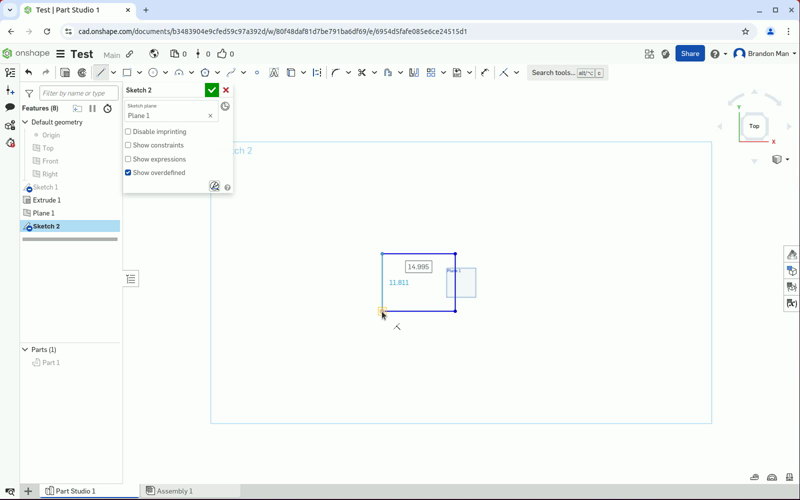
mouse_move(396, 306)
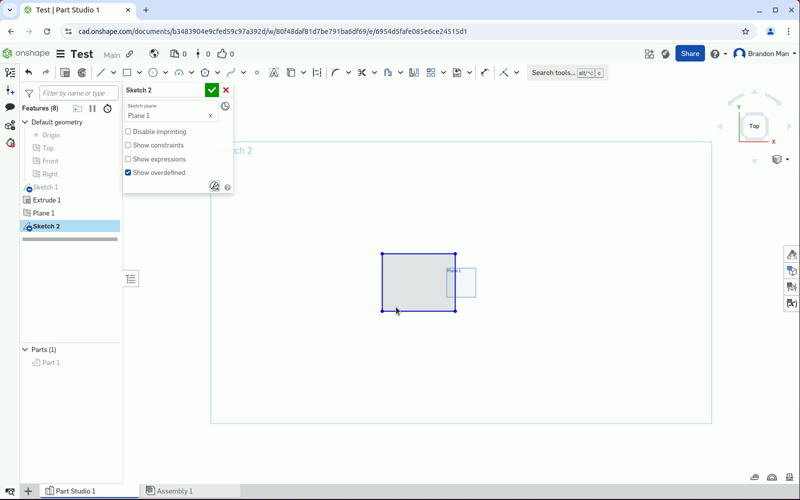
click(396, 306)
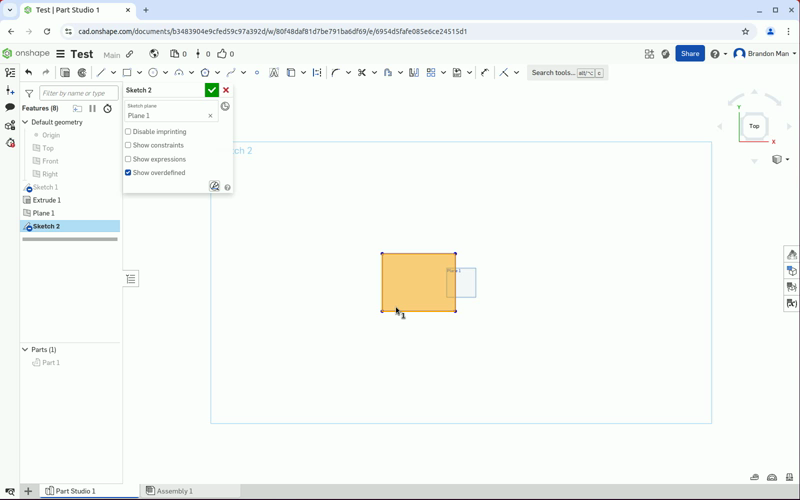
mouse_move(73, 352)
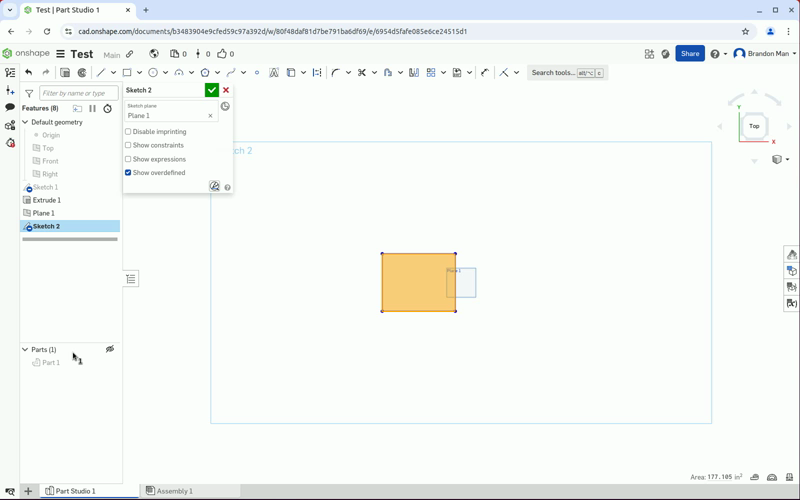
key(shift+y)
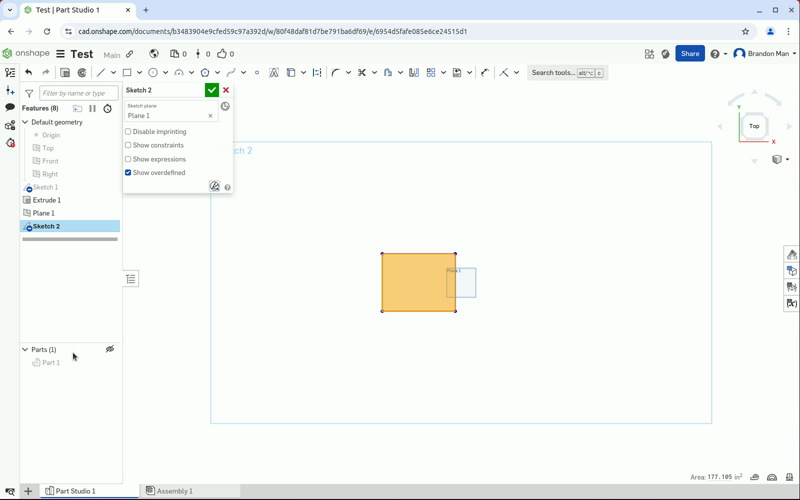
key(shift+e)
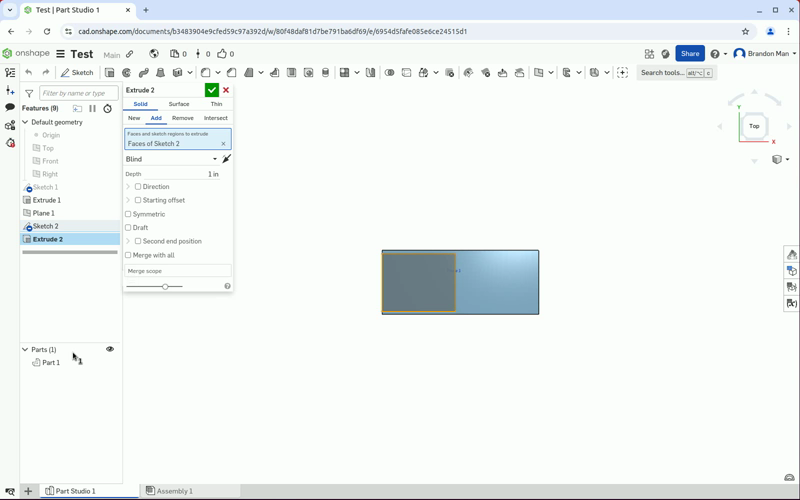
mouse_move(143, 106)
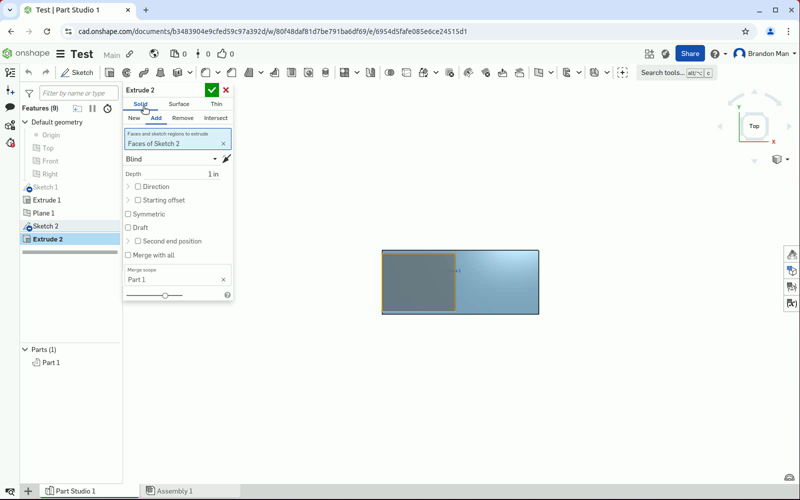
click(143, 106)
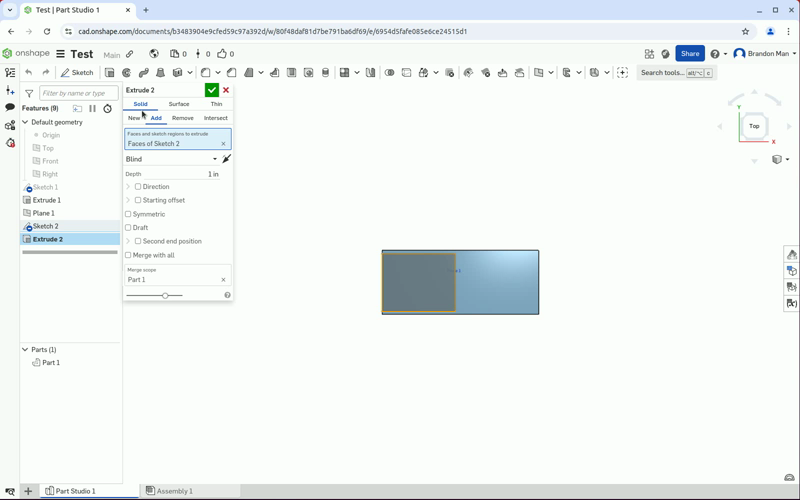
mouse_move(137, 120)
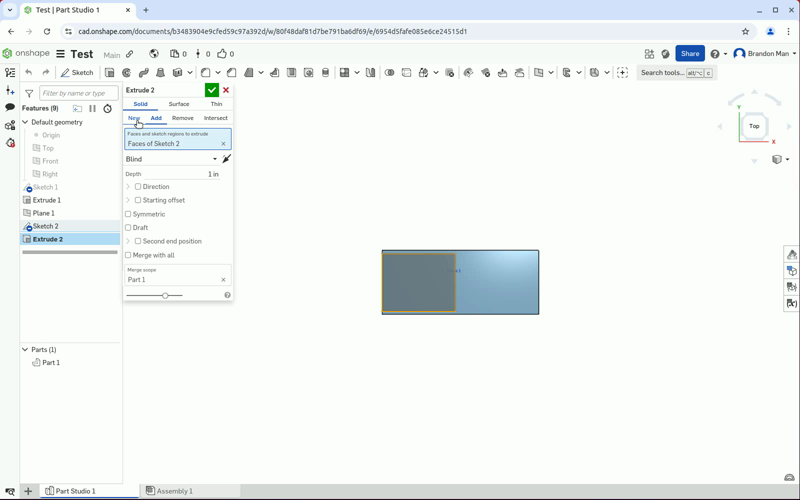
click(137, 120)
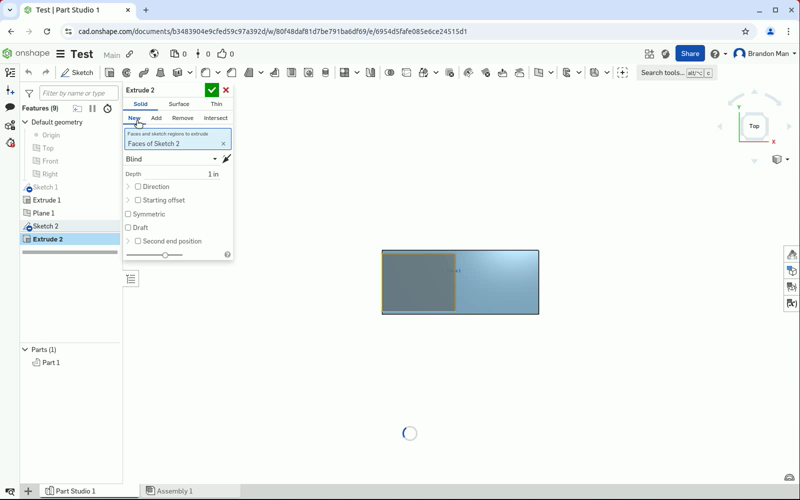
key(tab, 4)
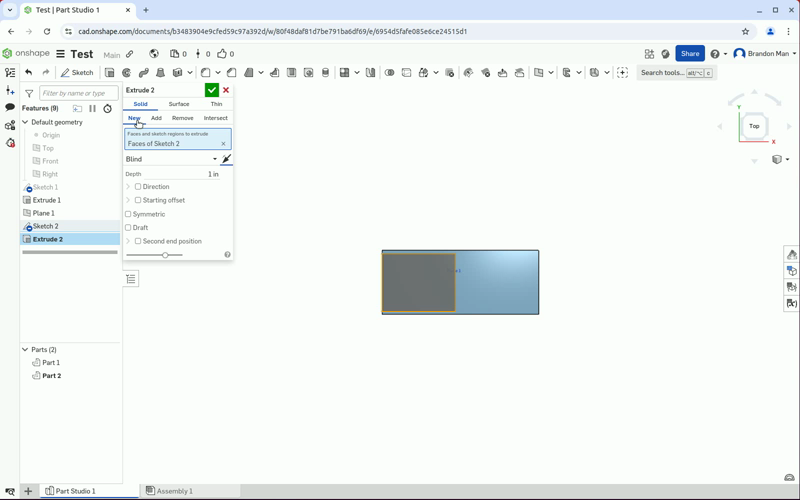
text(11.795)
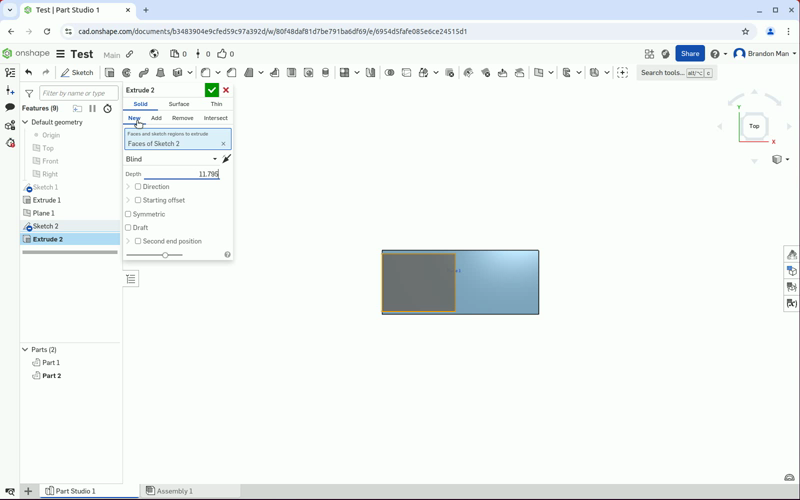
key(enter)
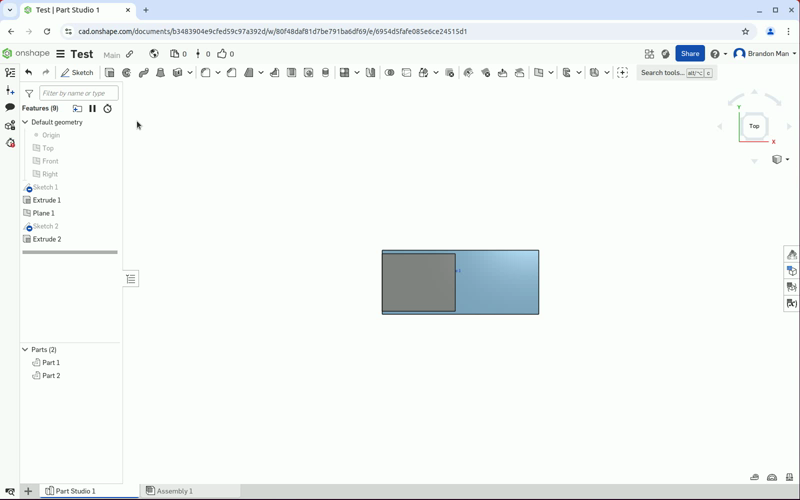
key(shift+h)
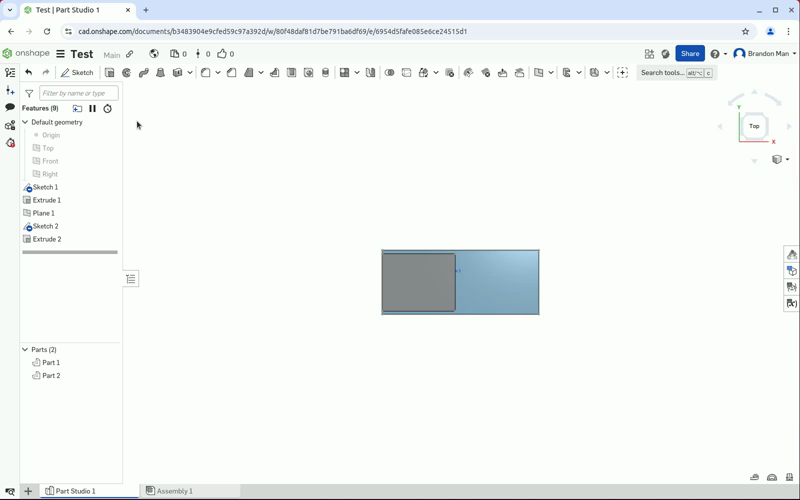
key(shift+h)
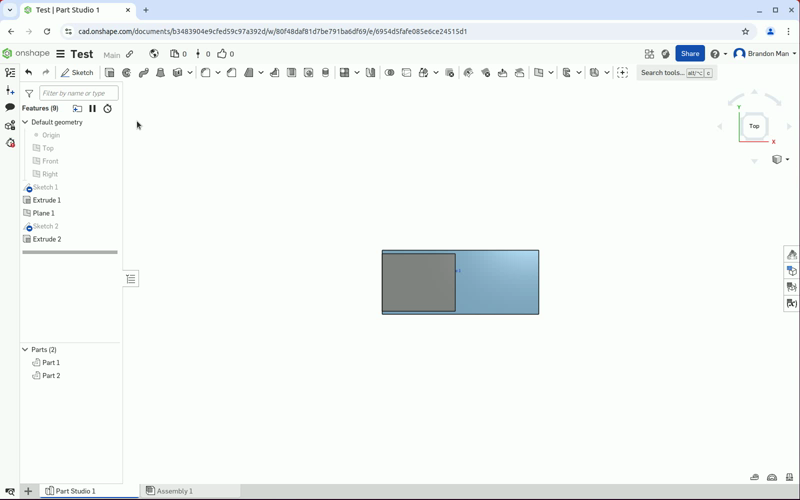
mouse_move(73, 189)
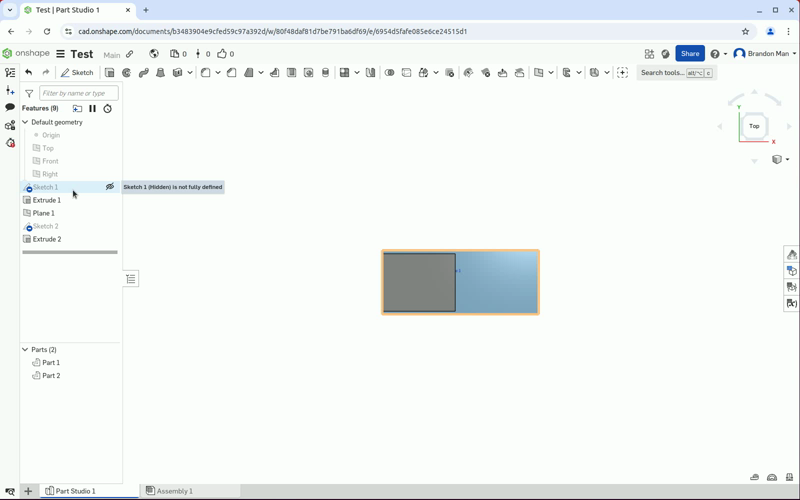
click(73, 189)
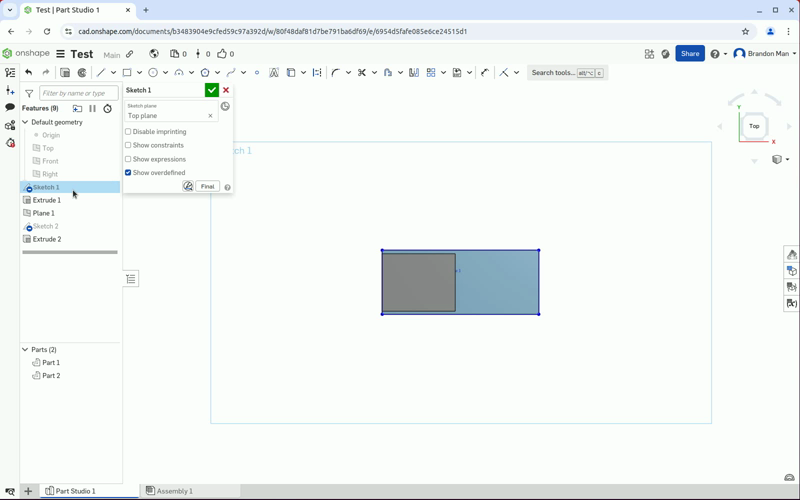
mouse_move(229, 92)
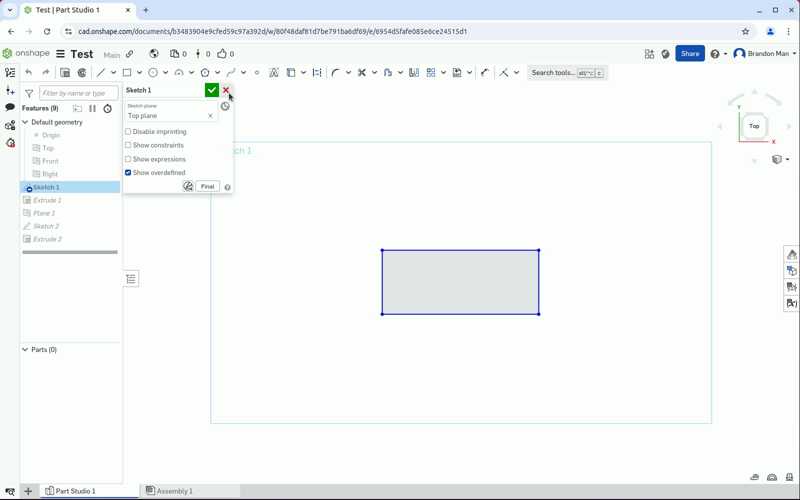
click(229, 92)
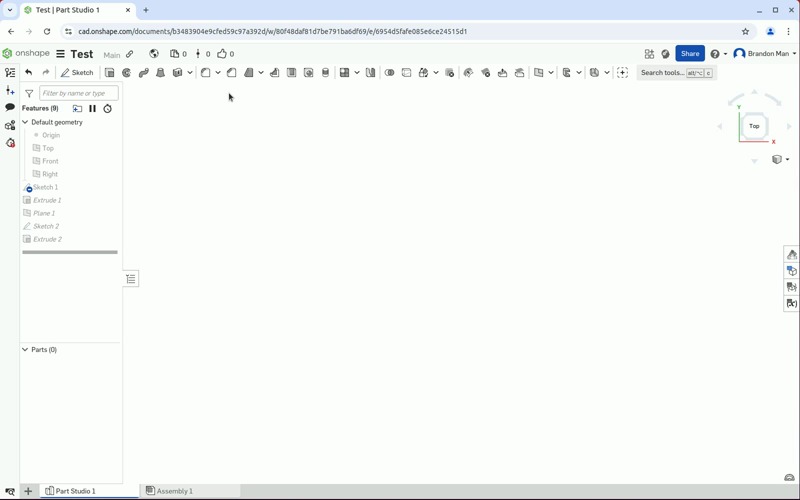
mouse_move(73, 352)
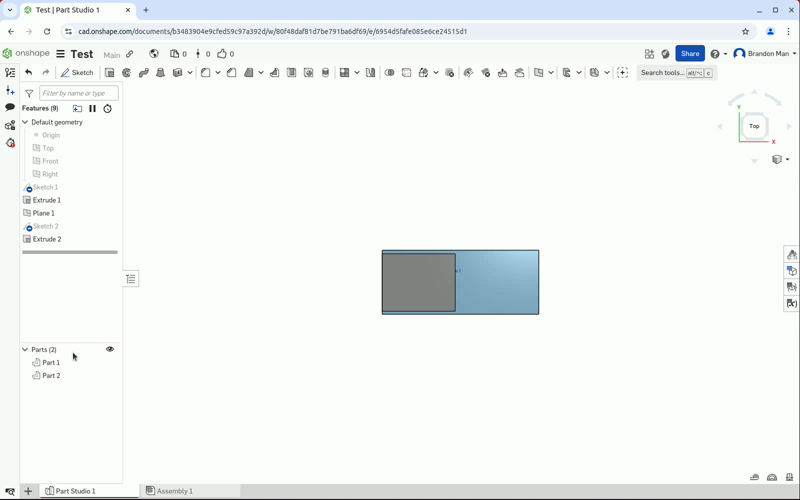
key(y)
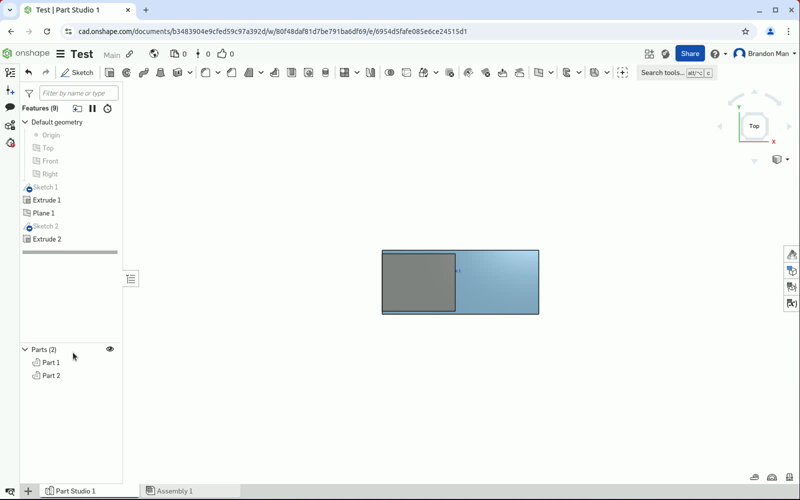
key(shift+p)
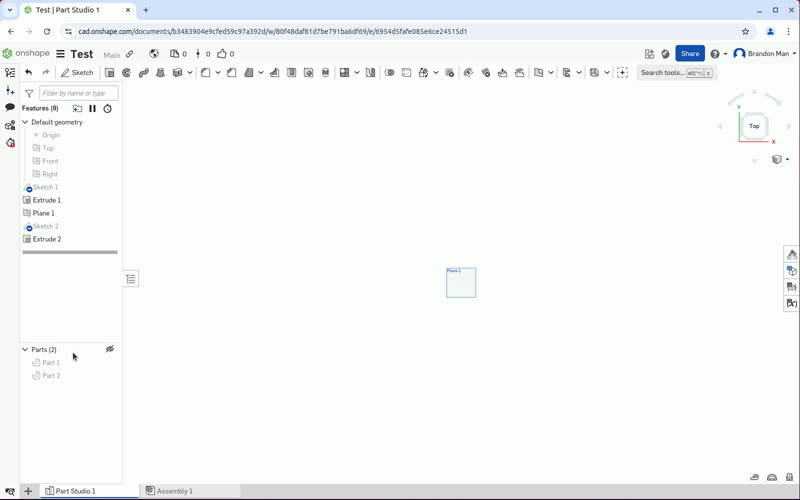
key(space)
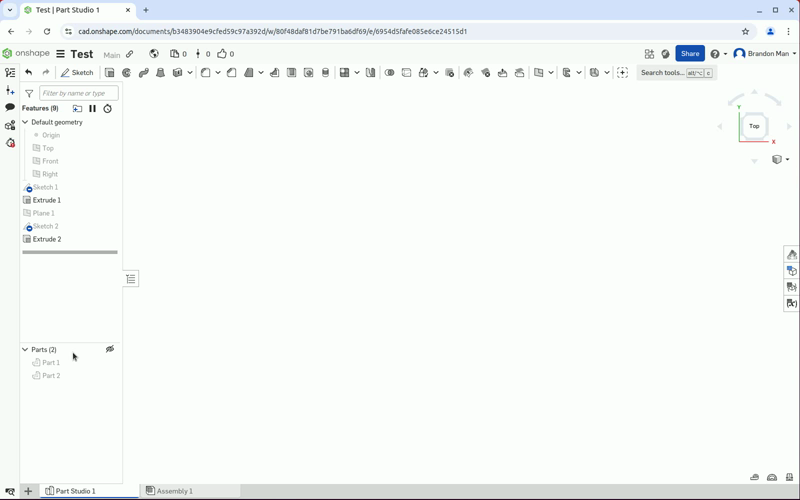
key_down(shift)
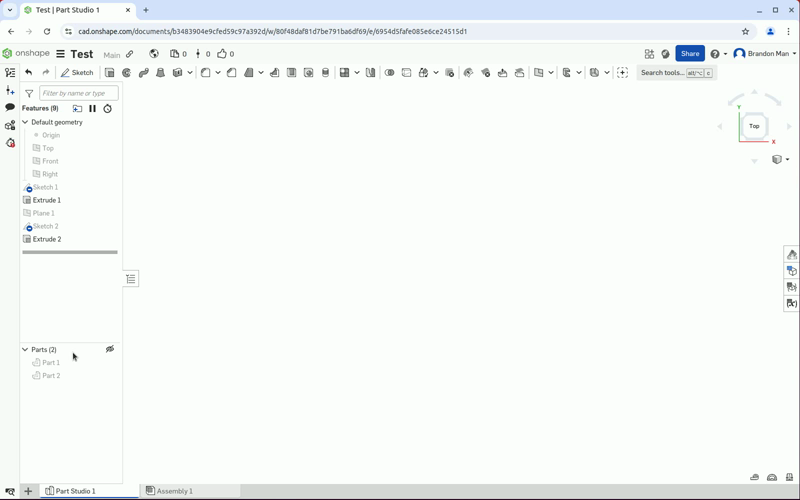
key(up)
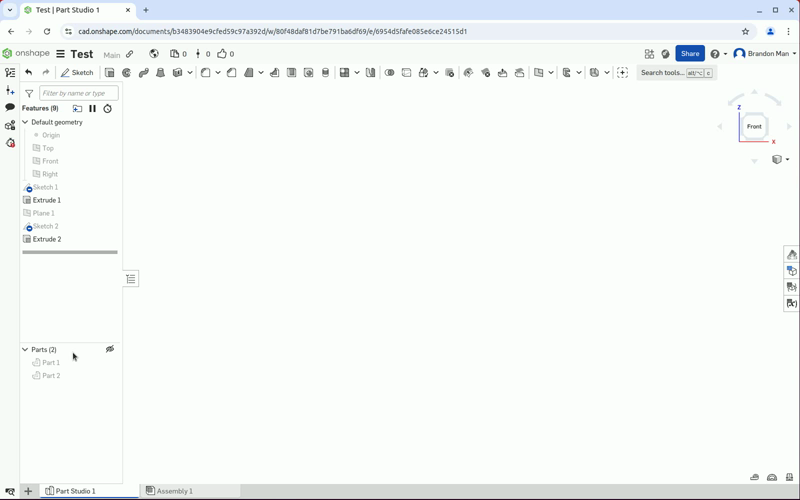
key_up(shift)
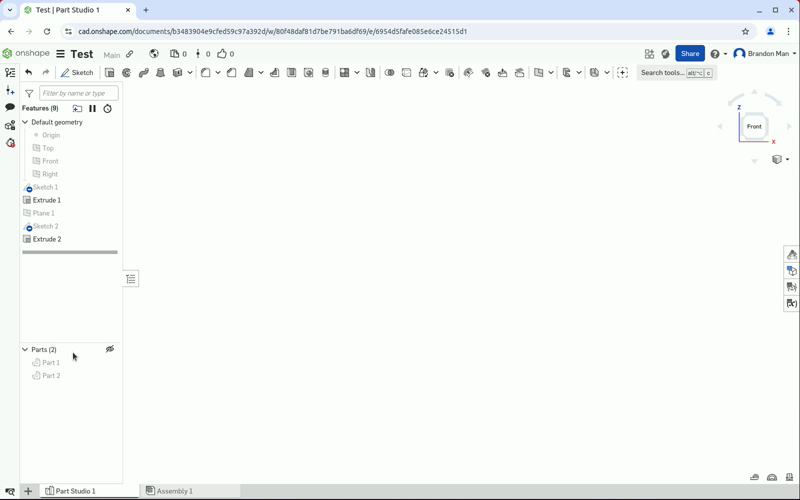
key(space)
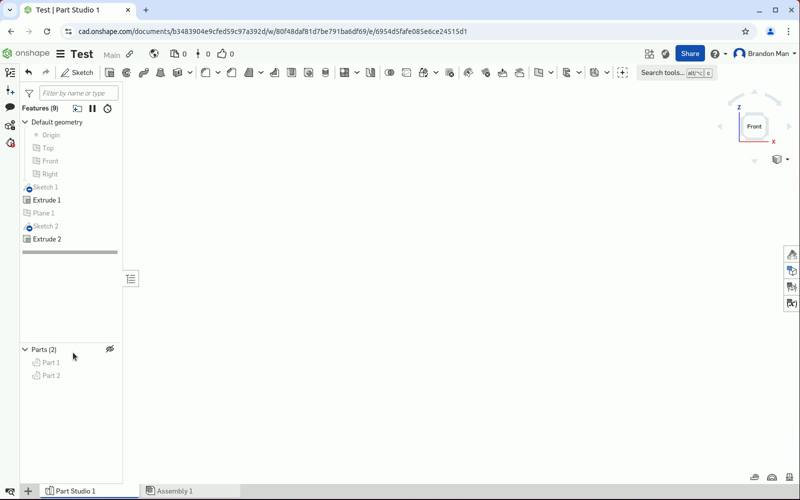
key_down(shift)
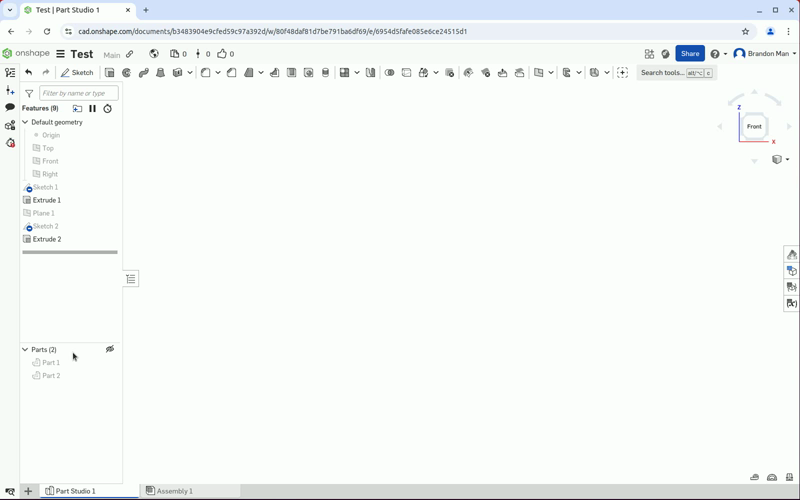
key(left)
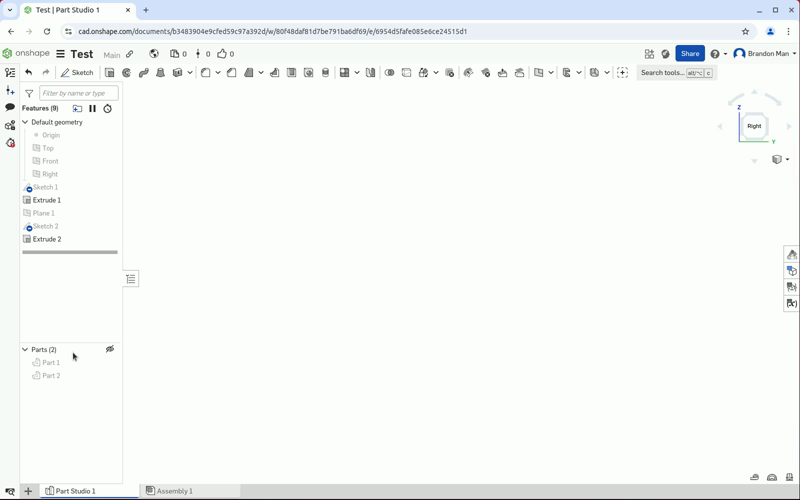
key_up(shift)
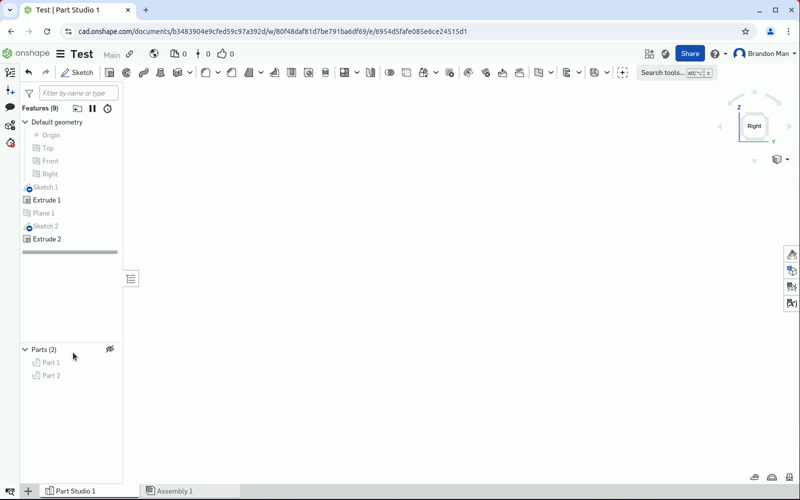
mouse_move(73, 352)
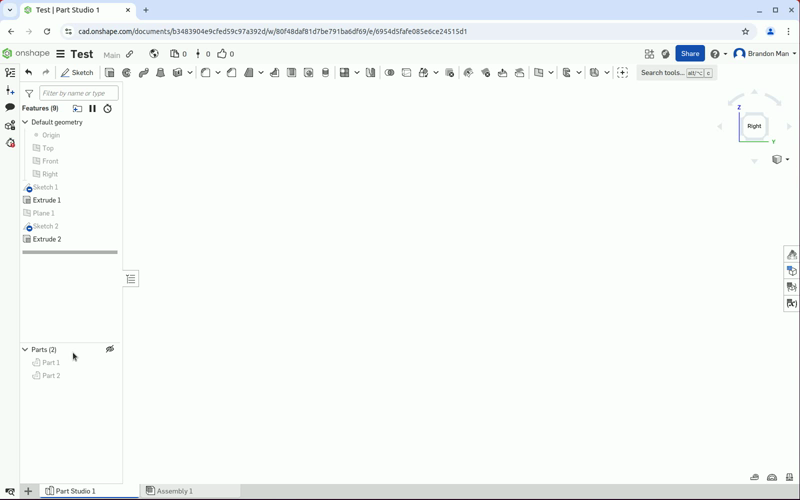
key(shift+y)
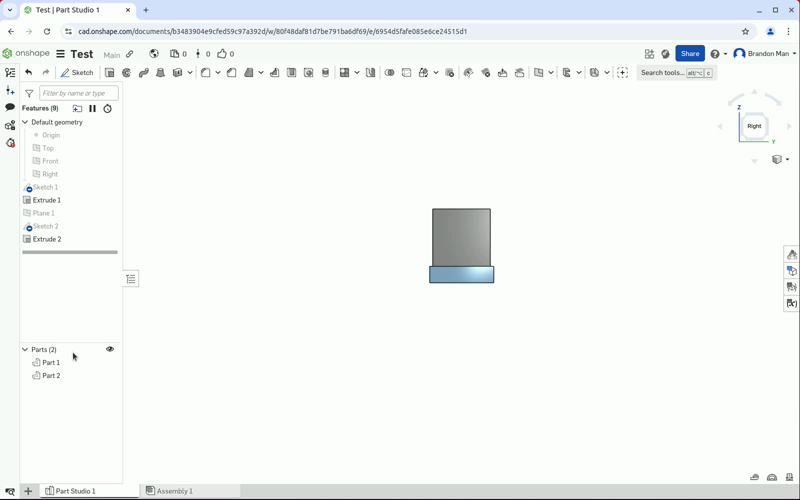
mouse_move(541, 75)
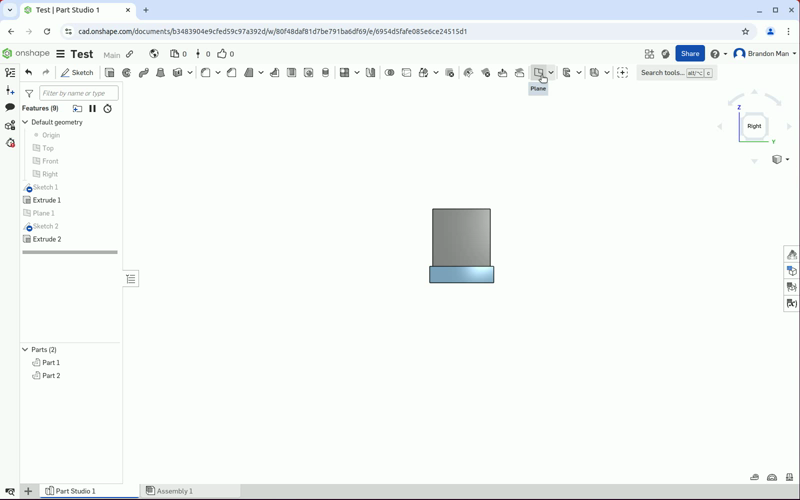
click(541, 75)
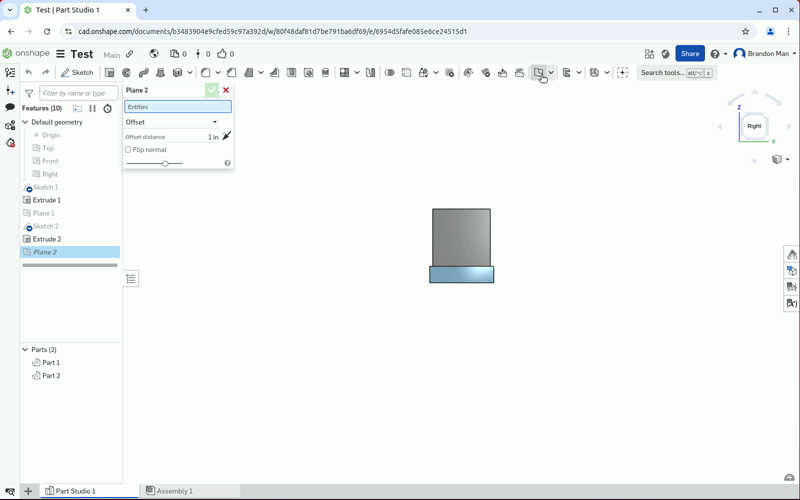
mouse_move(73, 176)
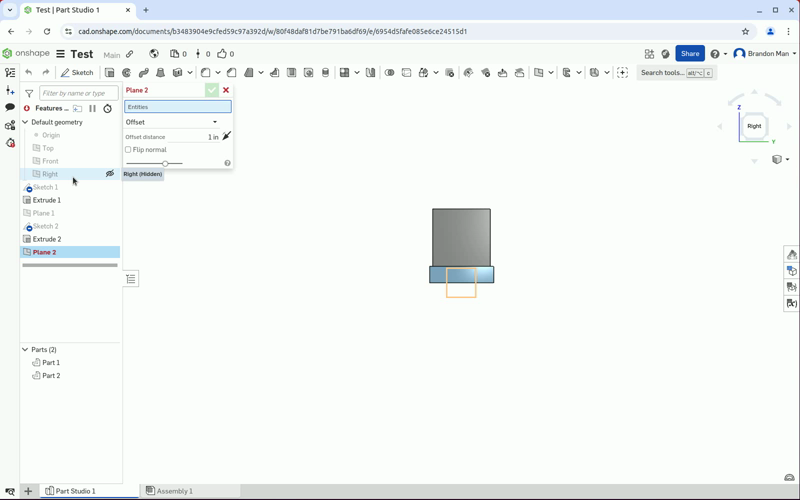
click(73, 176)
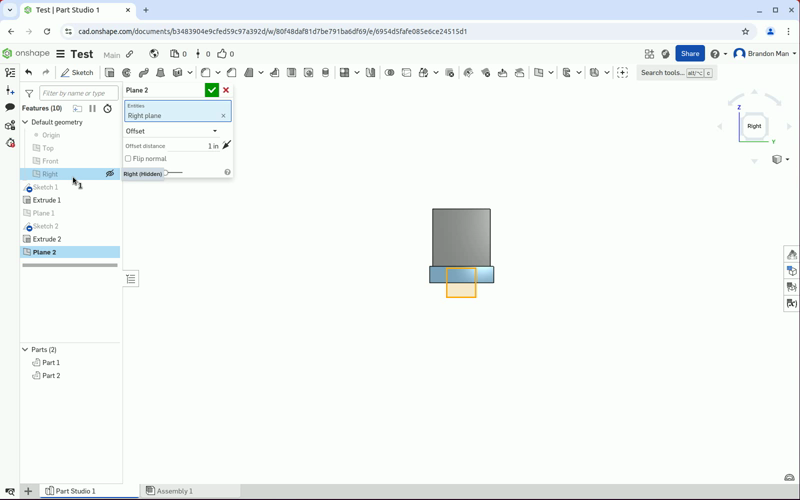
key(tab, 2)
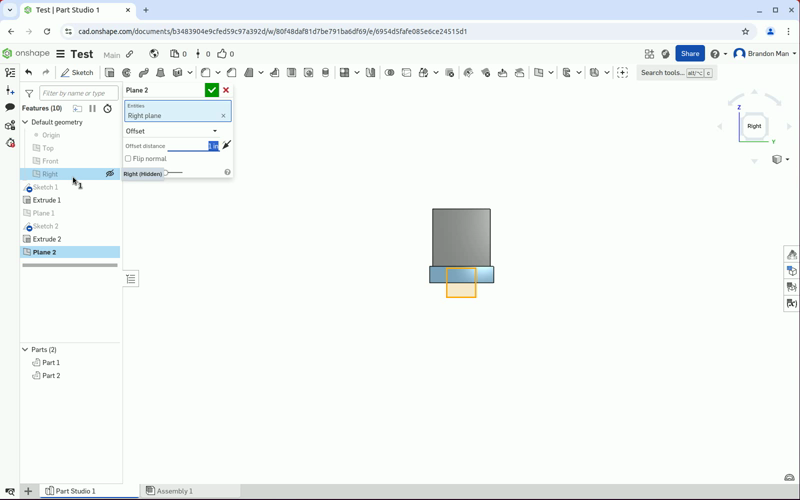
text(16.114)
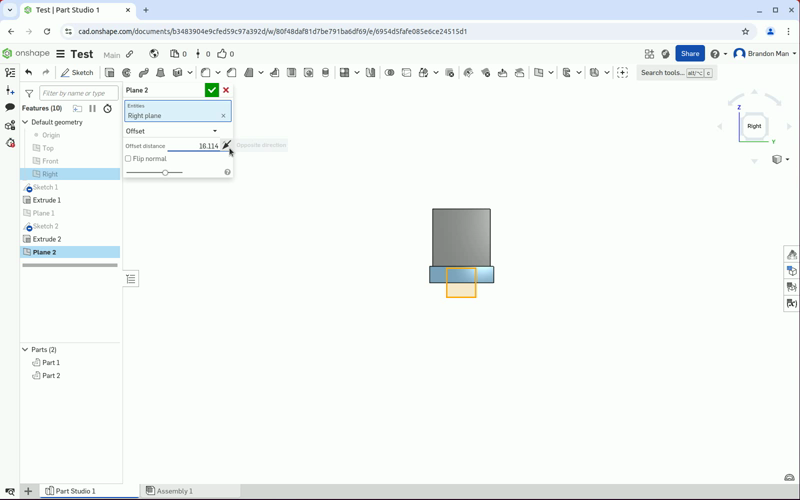
mouse_move(229, 147)
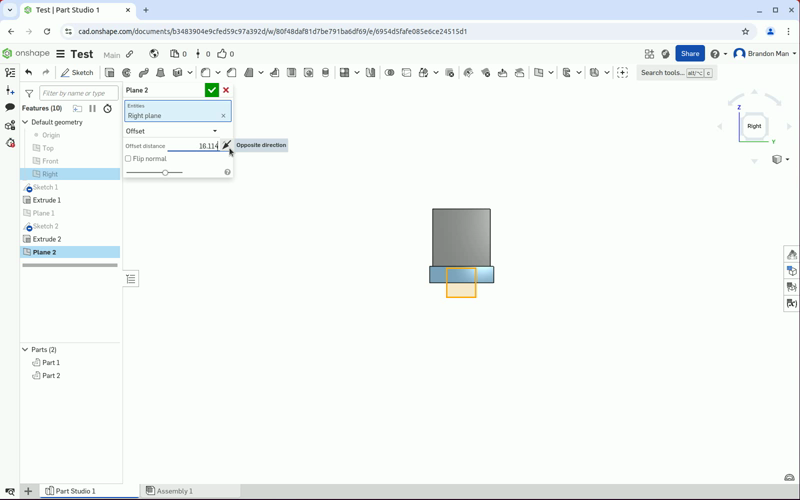
click(229, 147)
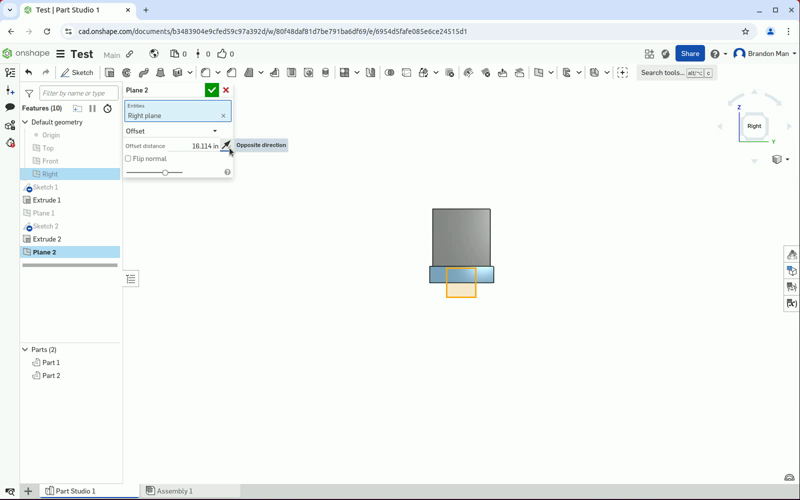
key(enter, 2)
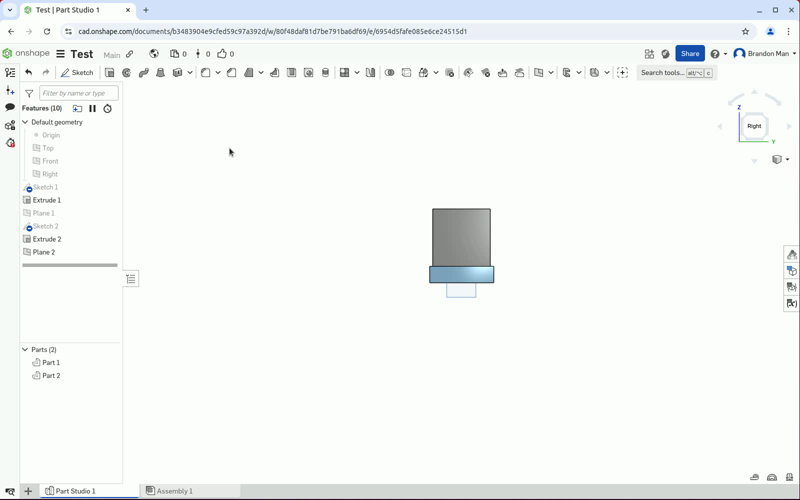
key(shift+s)
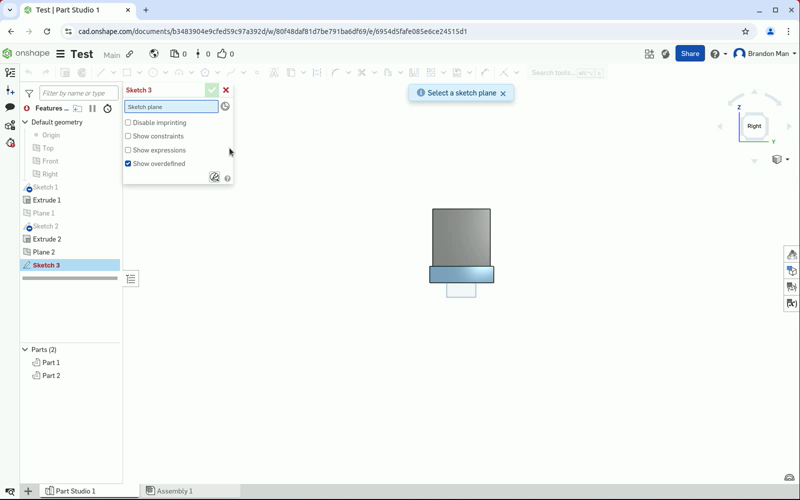
mouse_move(73, 254)
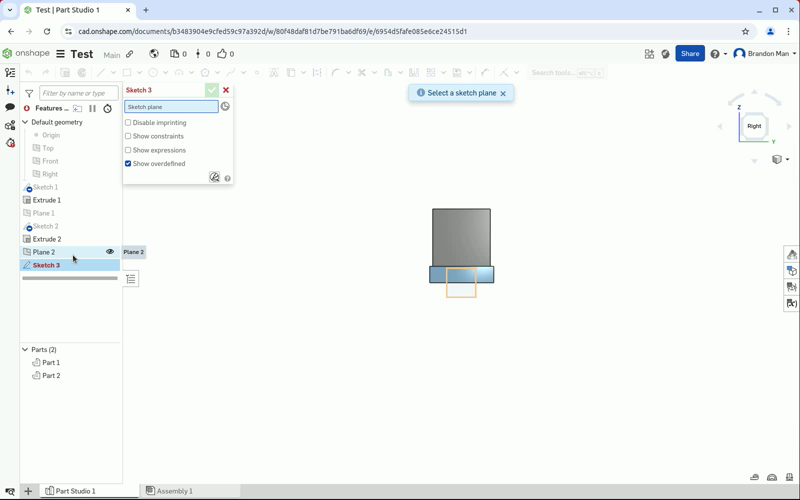
click(73, 254)
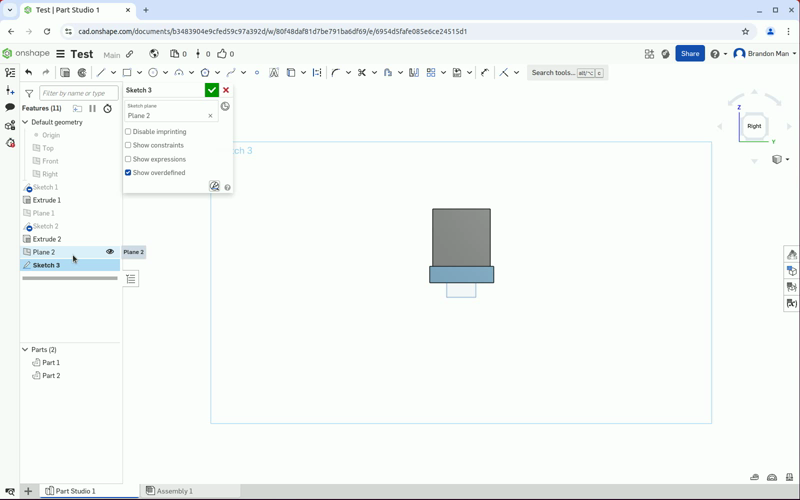
mouse_move(73, 352)
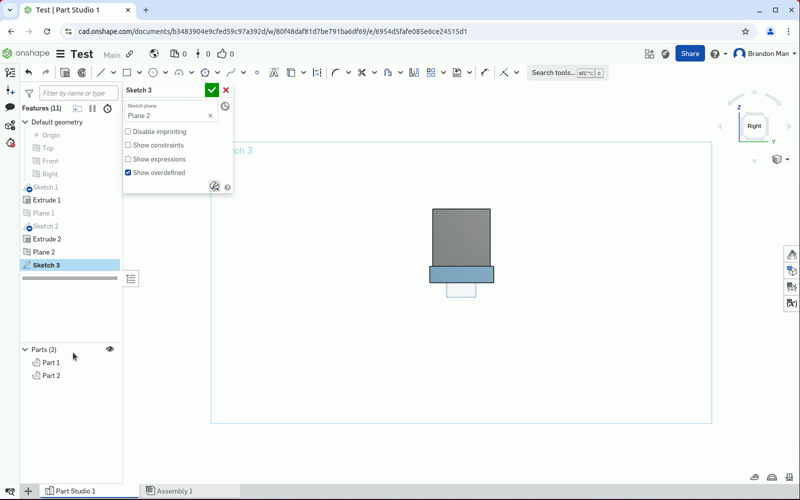
key(y)
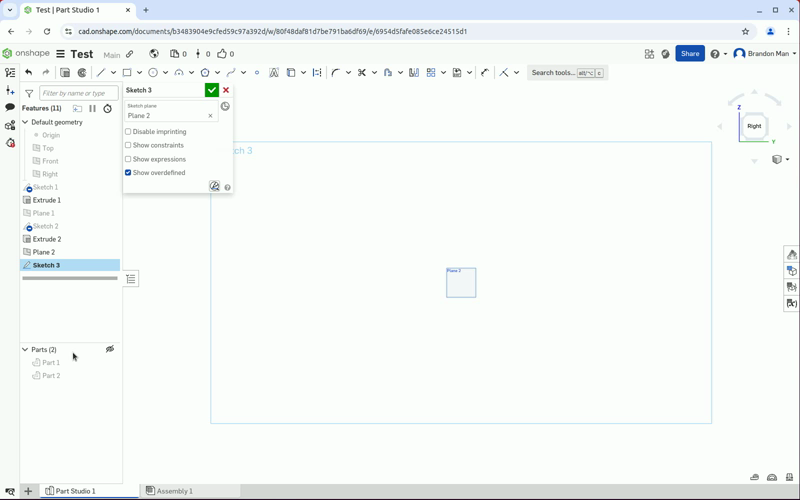
key(c)
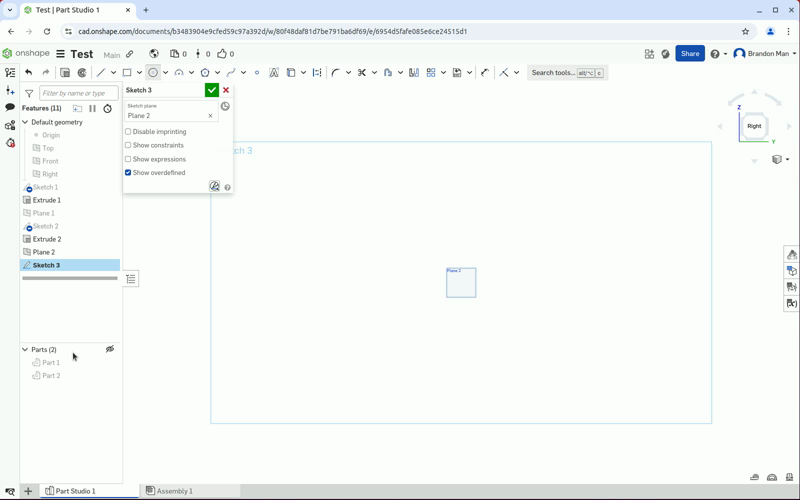
key_down(shift)
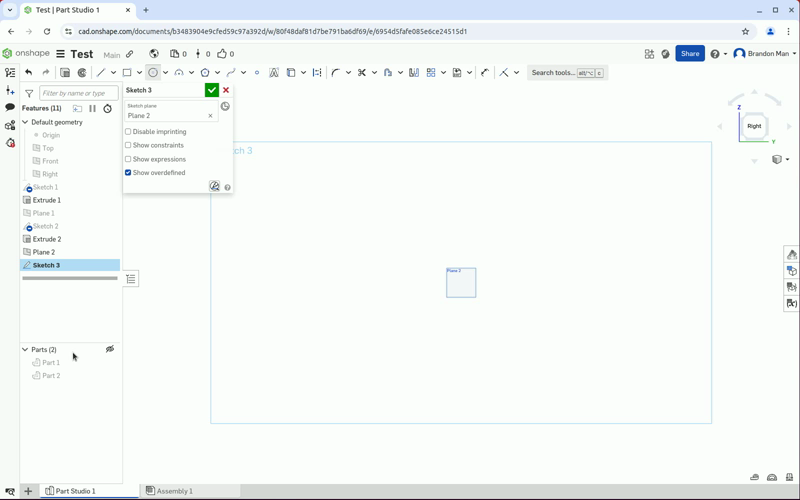
mouse_move(460, 245)
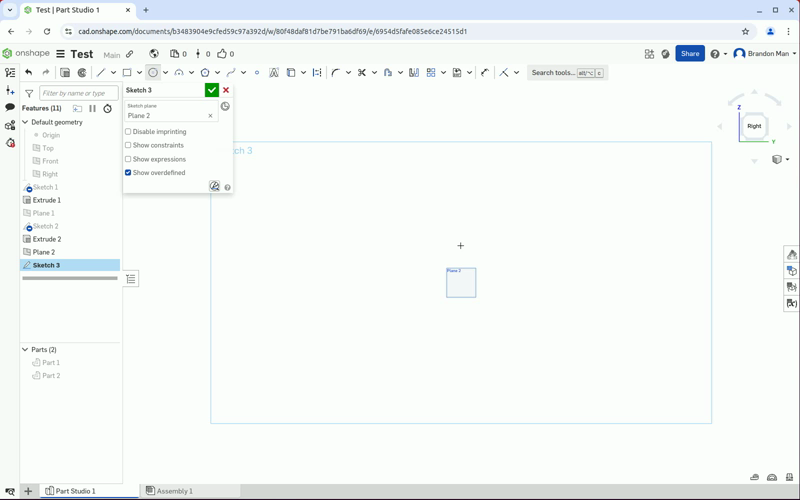
click(460, 245)
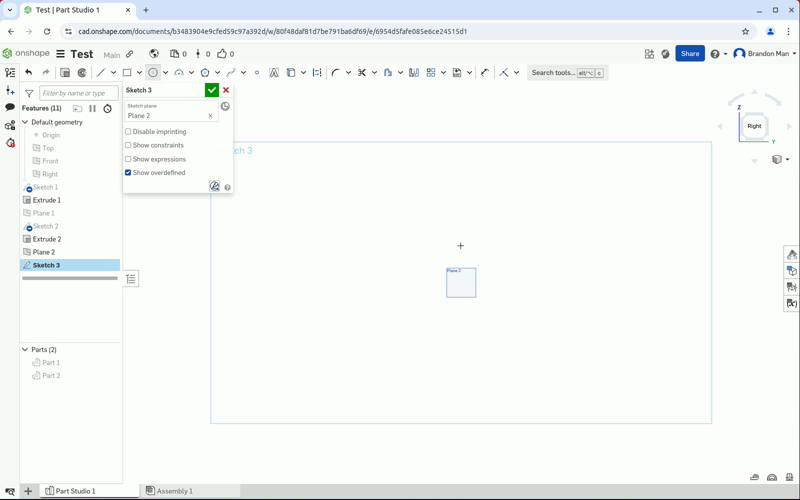
key_up(shift)
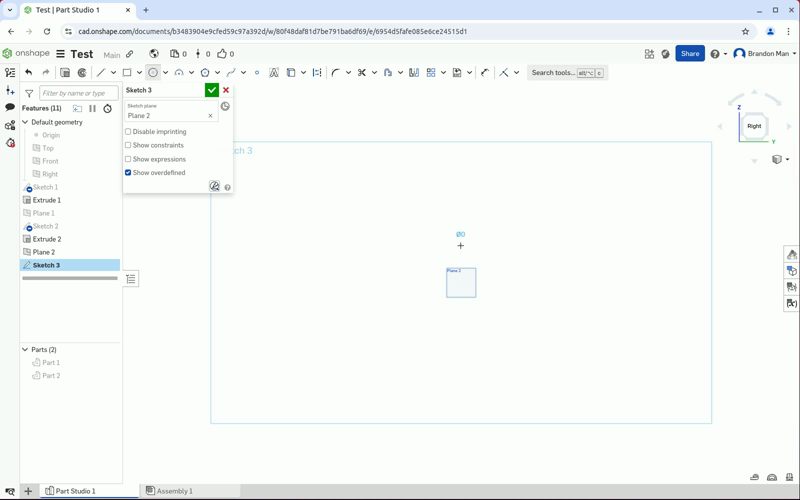
mouse_move(481, 245)
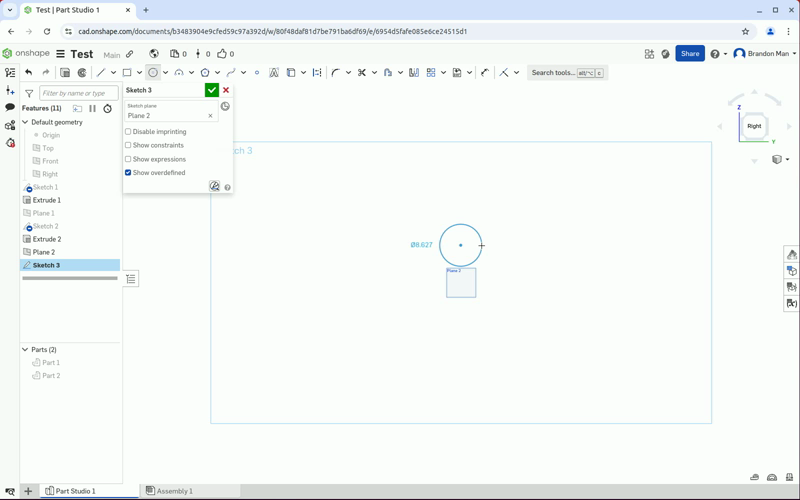
click(481, 245)
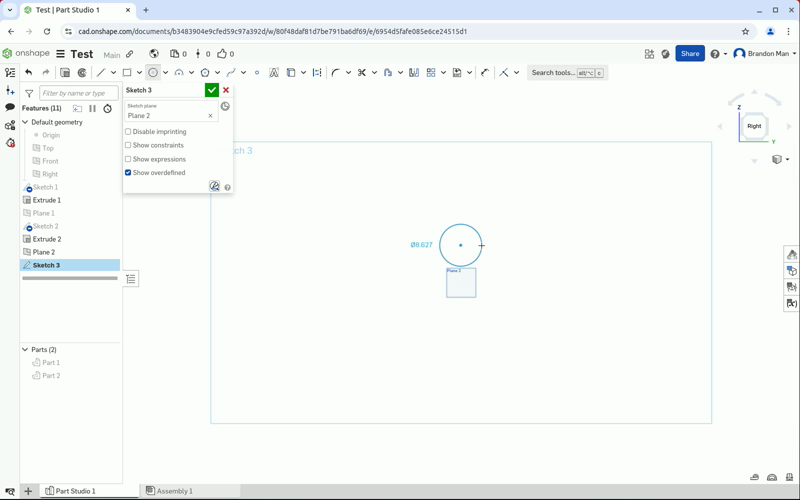
key(esc)
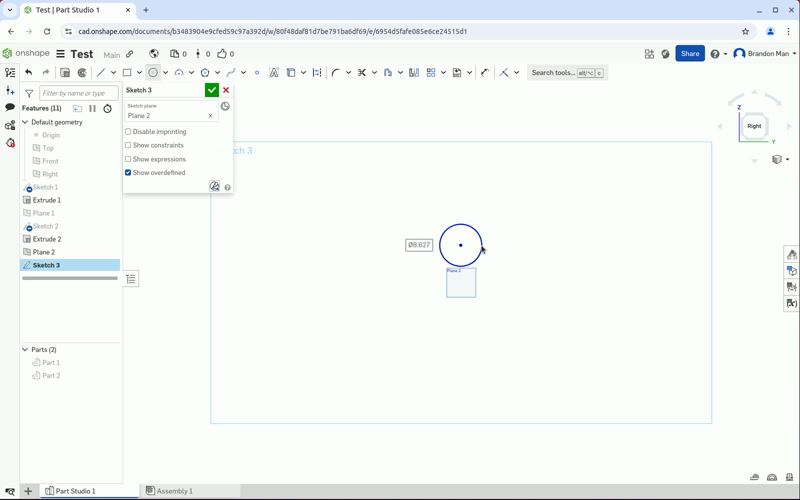
mouse_move(462, 236)
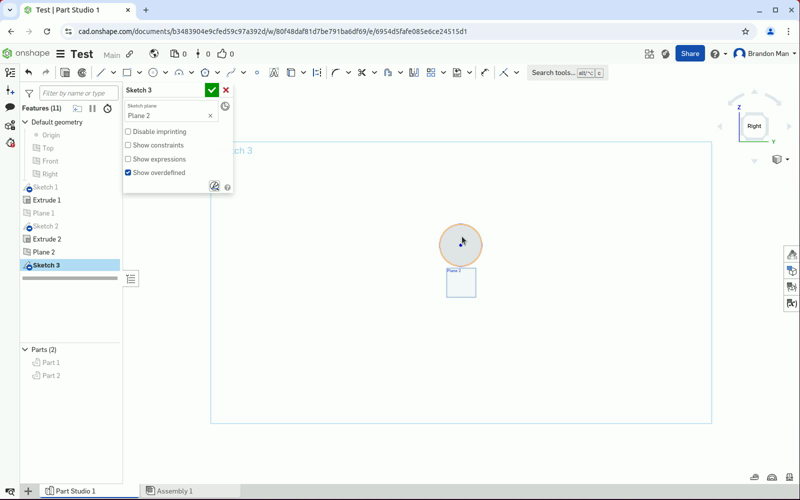
scroll(6)
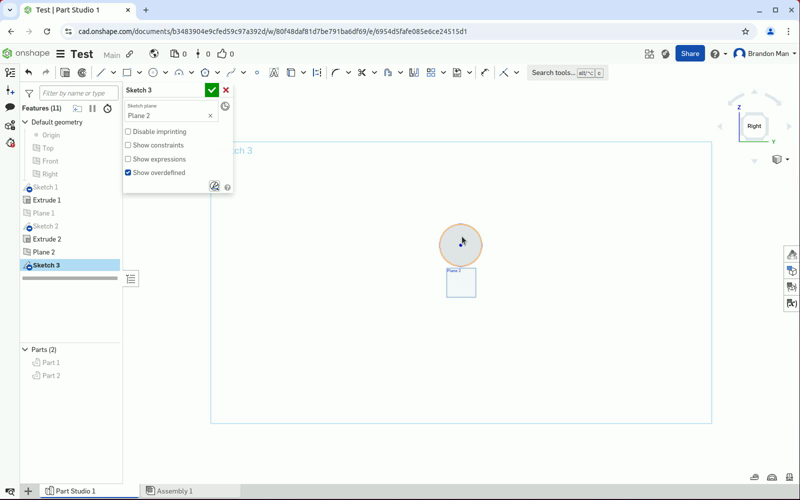
scroll(6)
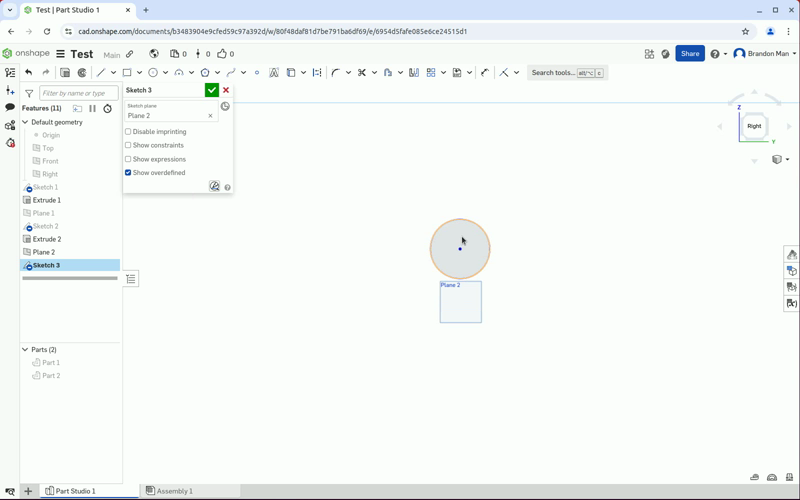
scroll(6)
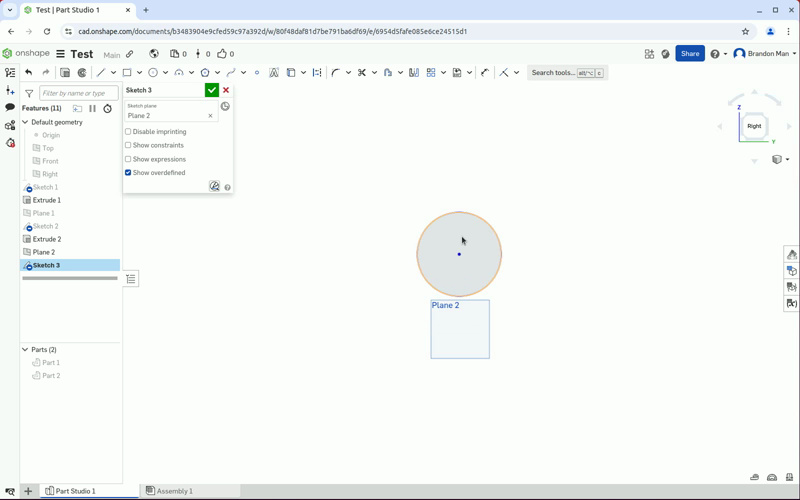
scroll(6)
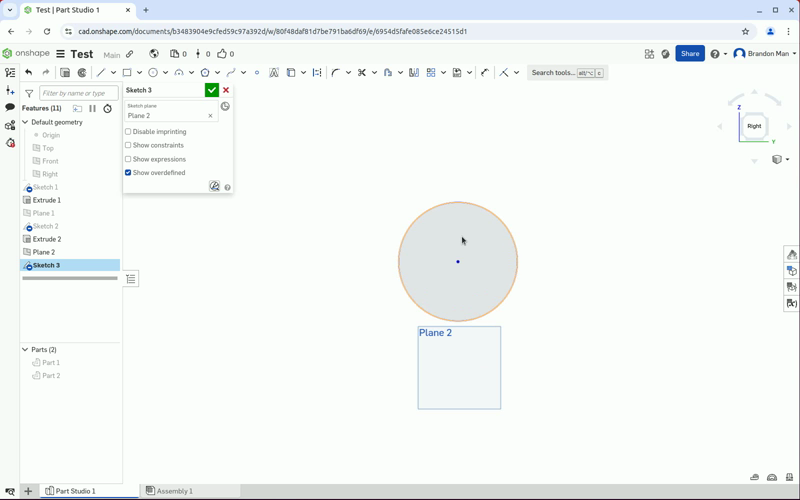
scroll(6)
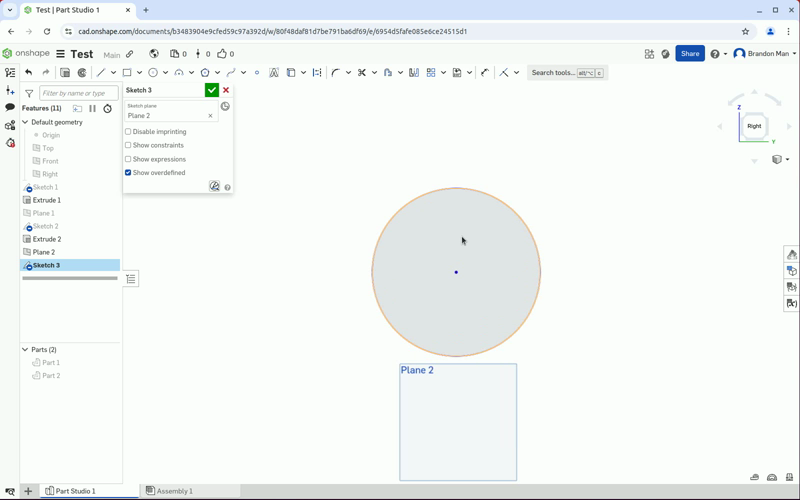
scroll(6)
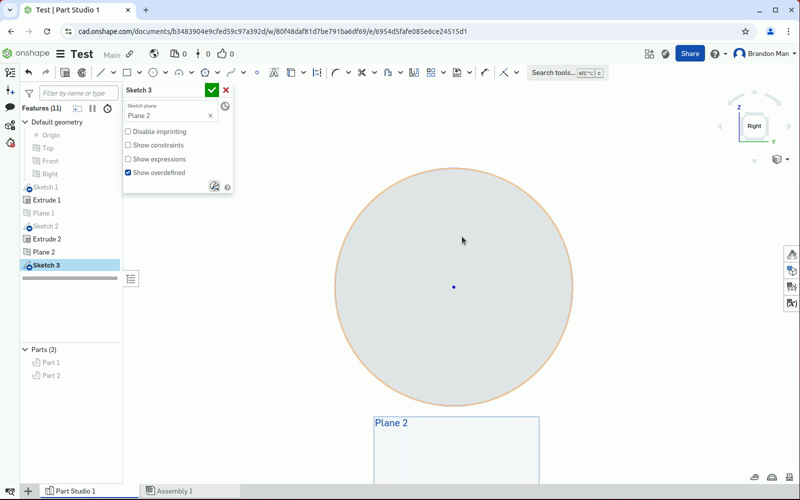
scroll(6)
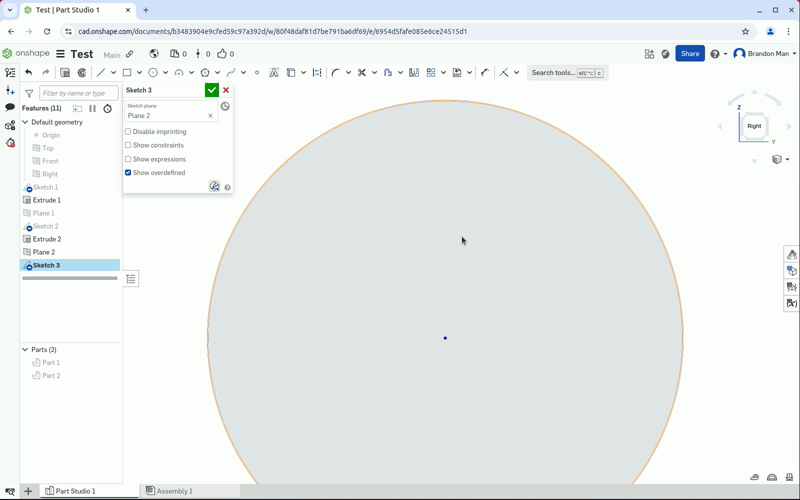
click(462, 236)
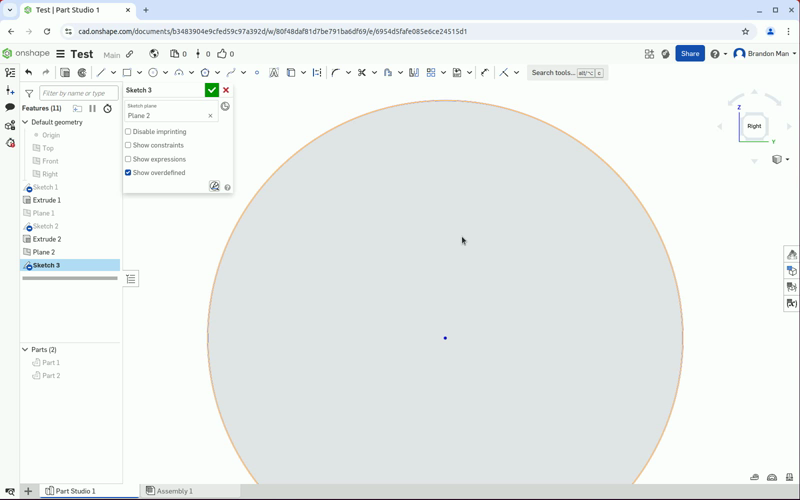
scroll(-6)
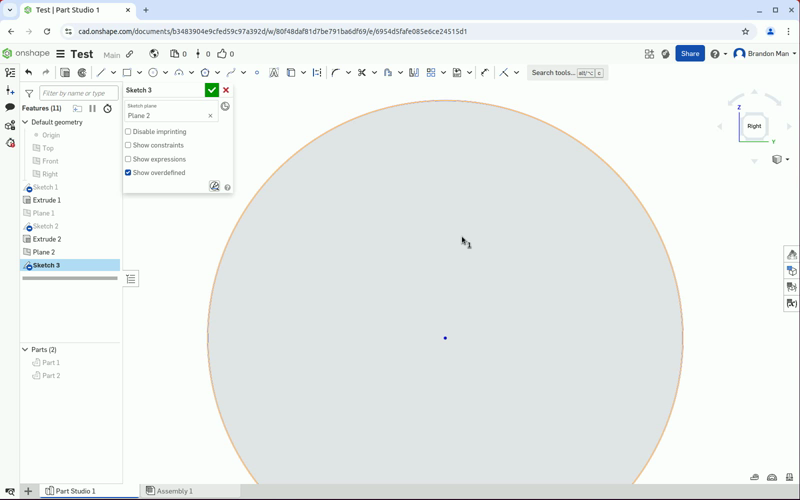
scroll(-6)
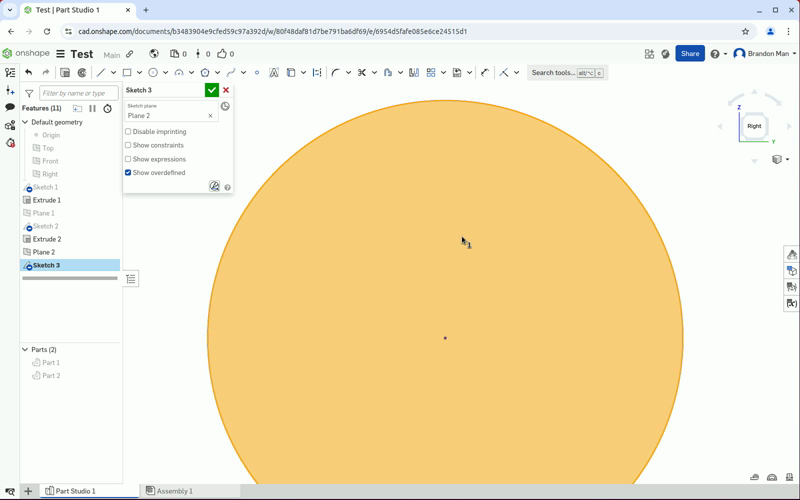
scroll(-6)
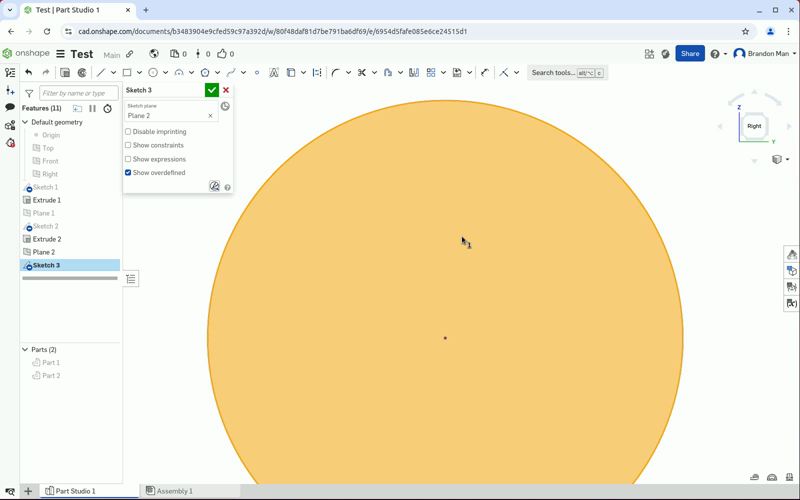
scroll(-6)
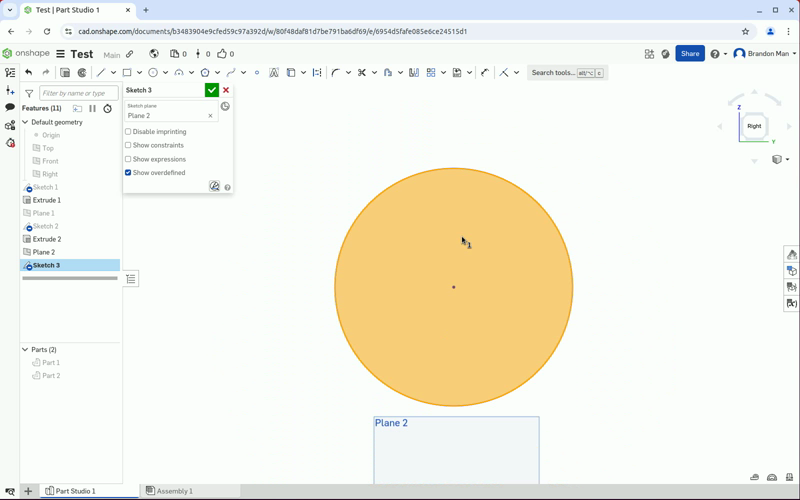
scroll(-6)
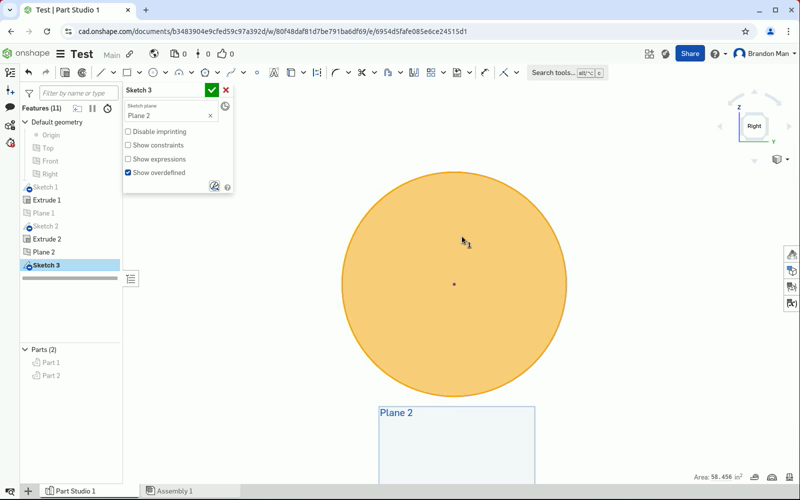
scroll(-6)
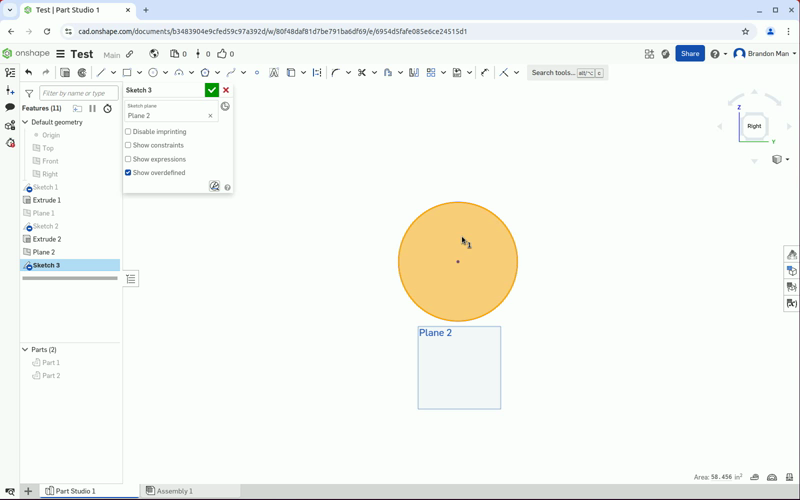
scroll(-6)
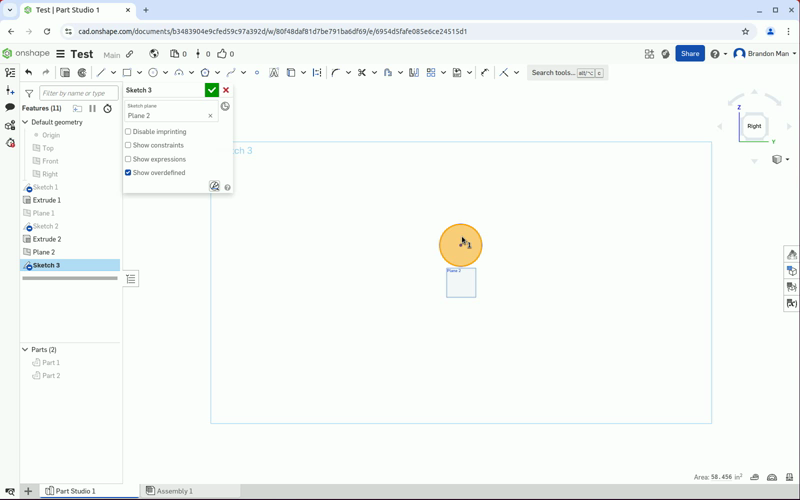
mouse_move(73, 352)
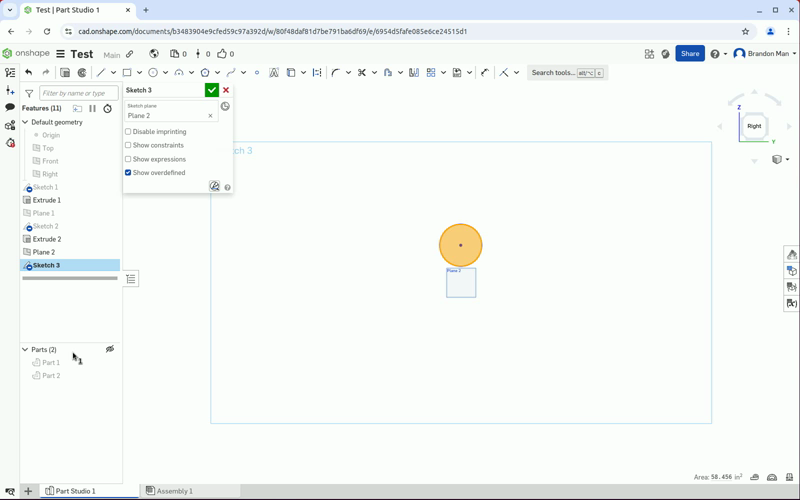
key(shift+y)
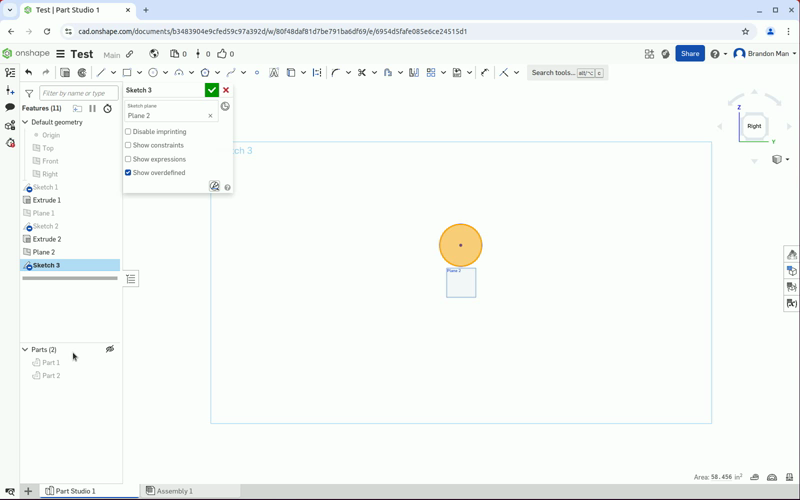
key(shift+e)
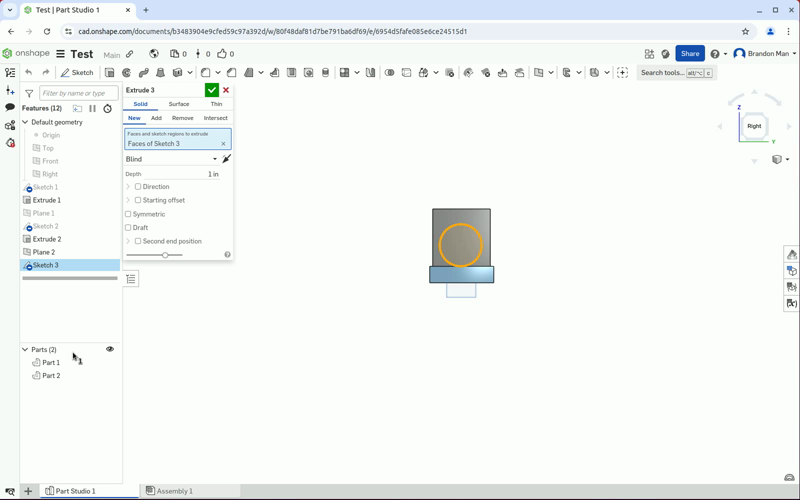
mouse_move(143, 106)
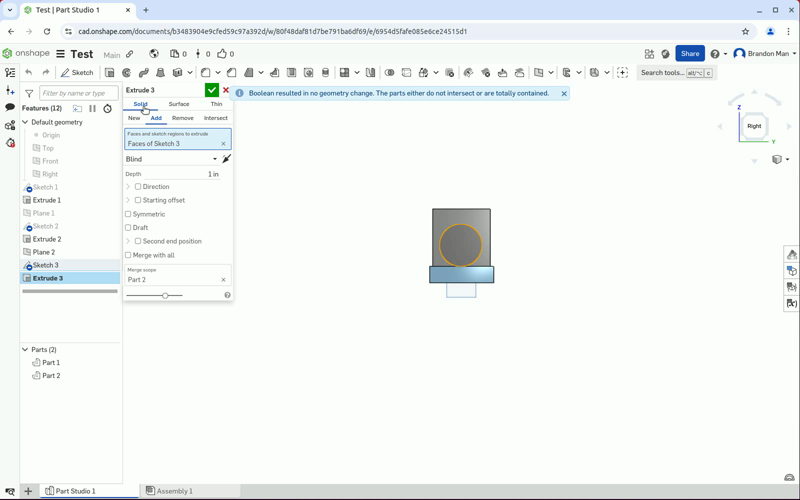
click(143, 106)
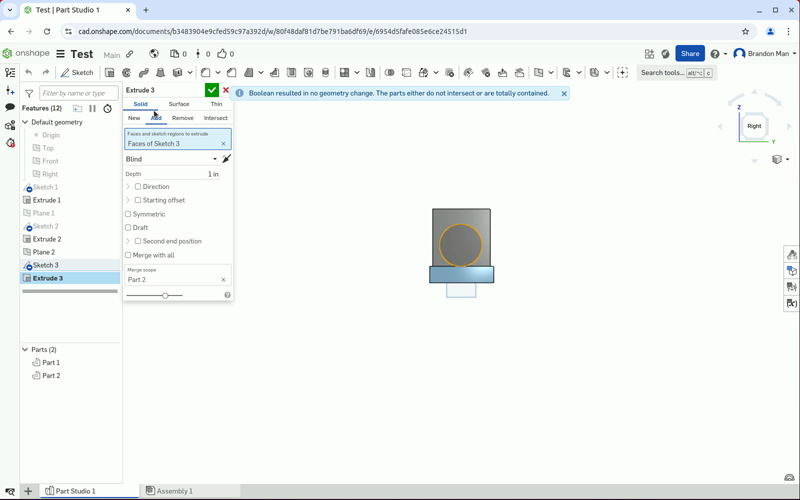
mouse_move(186, 120)
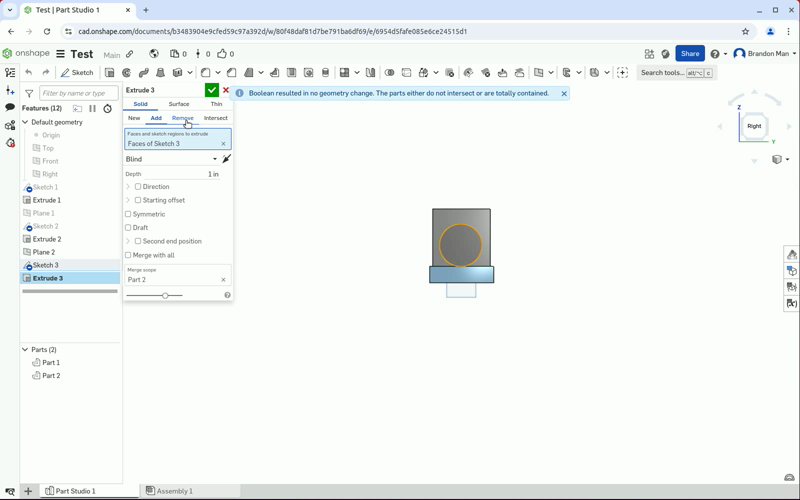
click(186, 120)
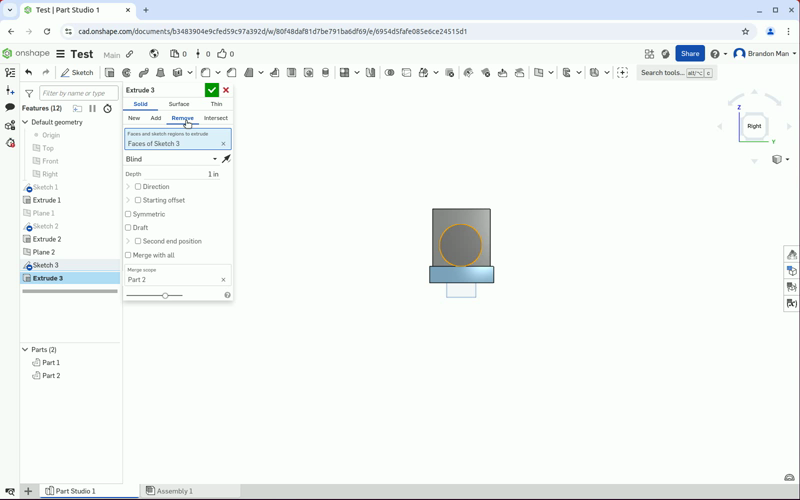
key(tab, 4)
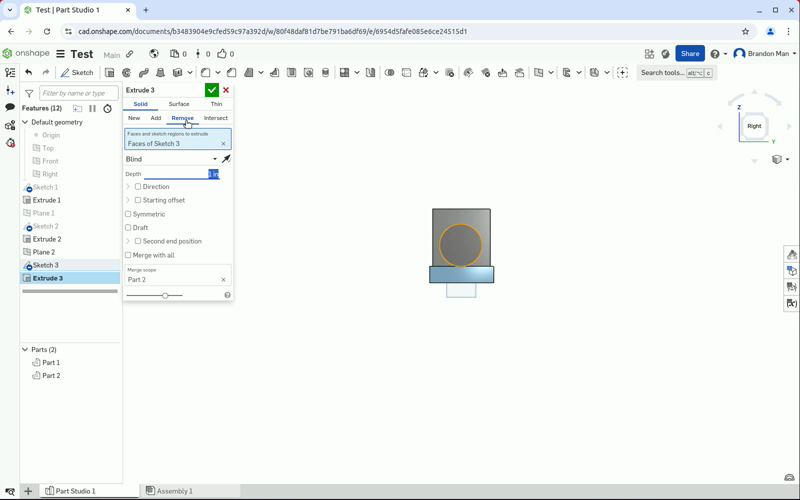
text(12.998)
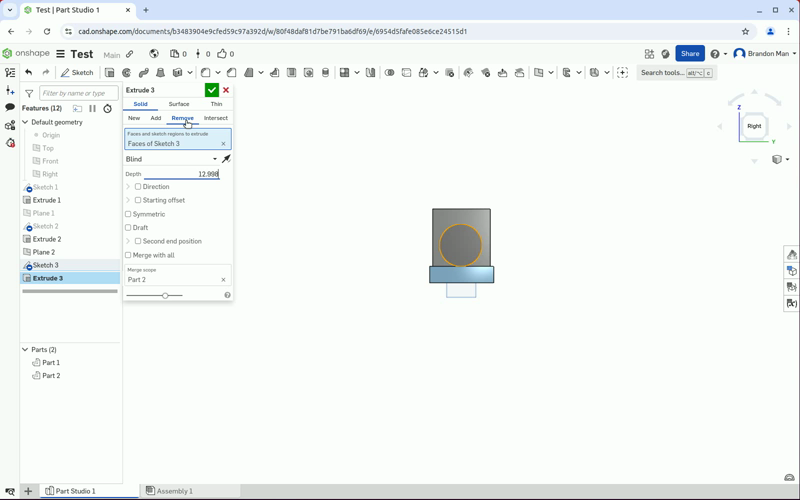
key(tab, 6)
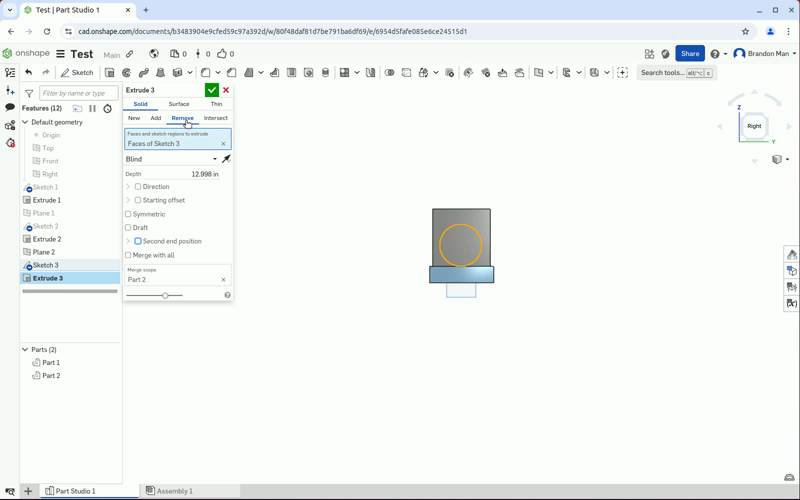
key(space)
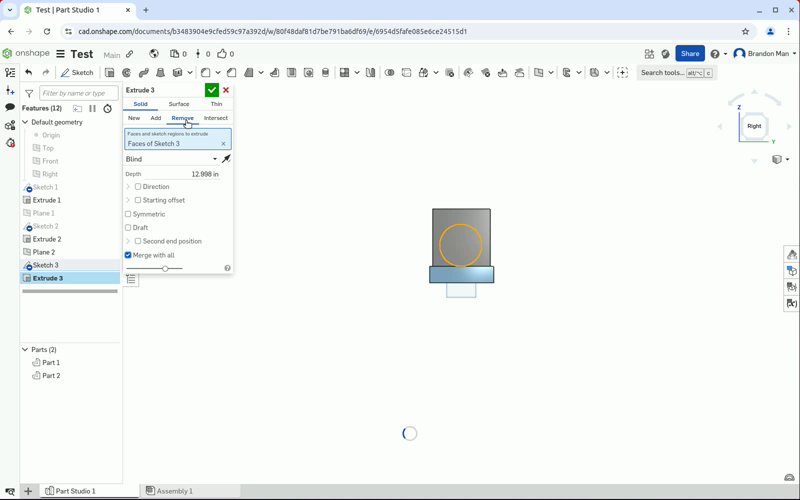
key(enter)
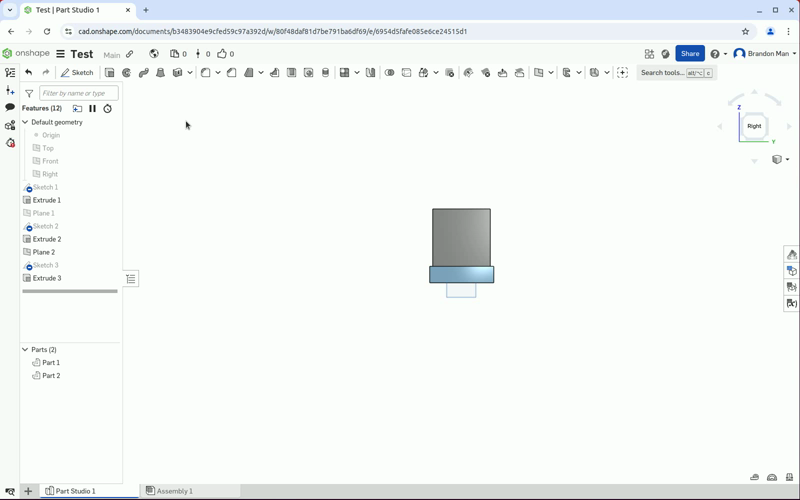
key(shift+h)
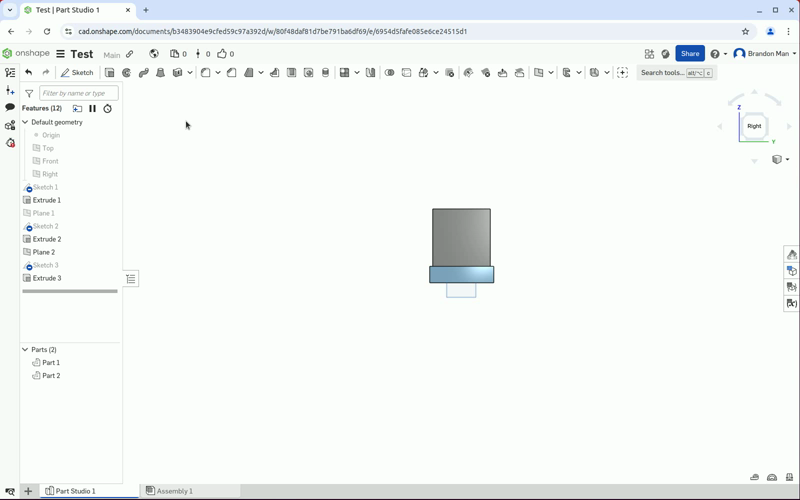
key(shift+h)
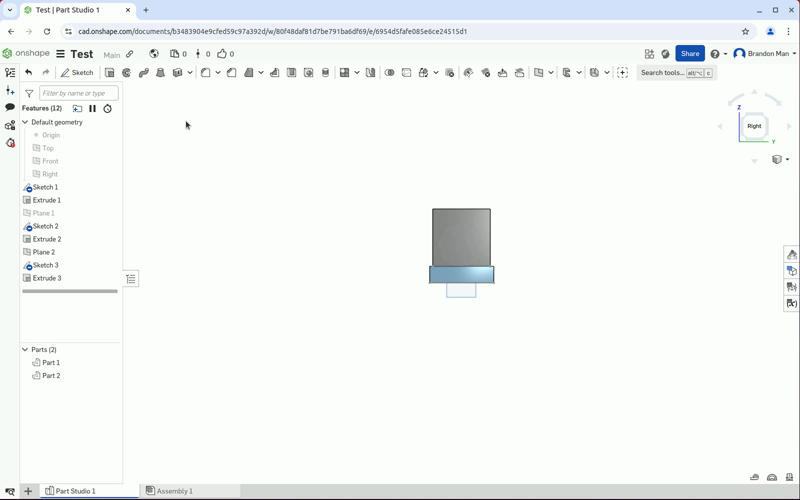
key(shift+7)
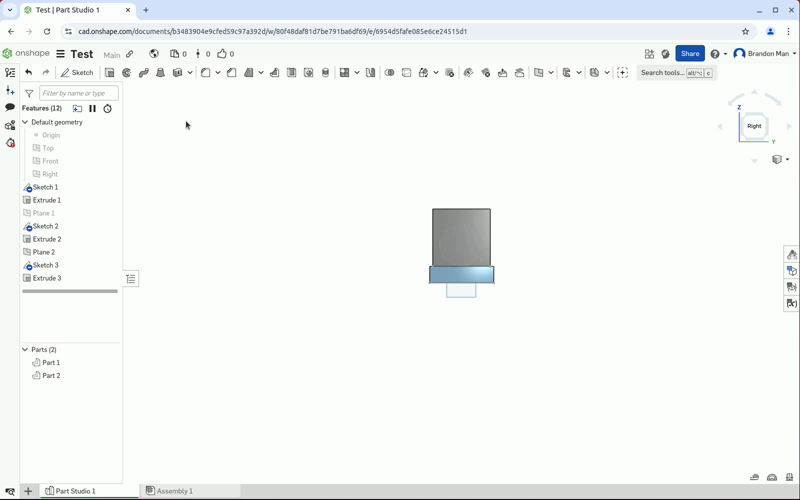
key(right, 2)
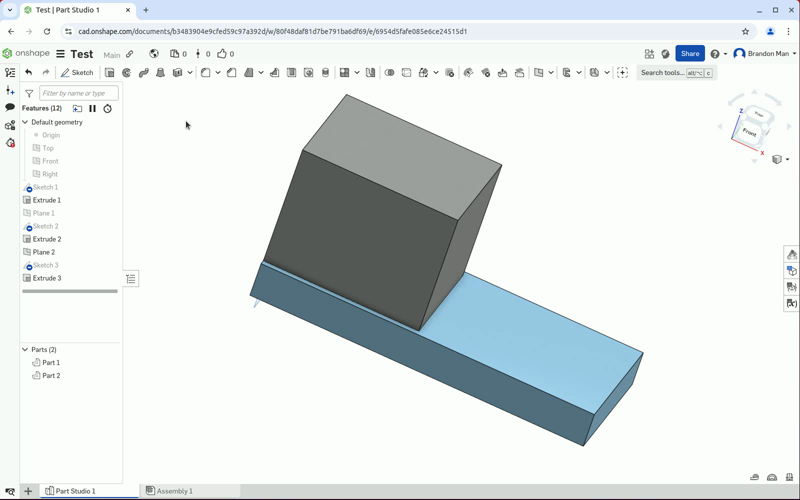
key(down, 2)
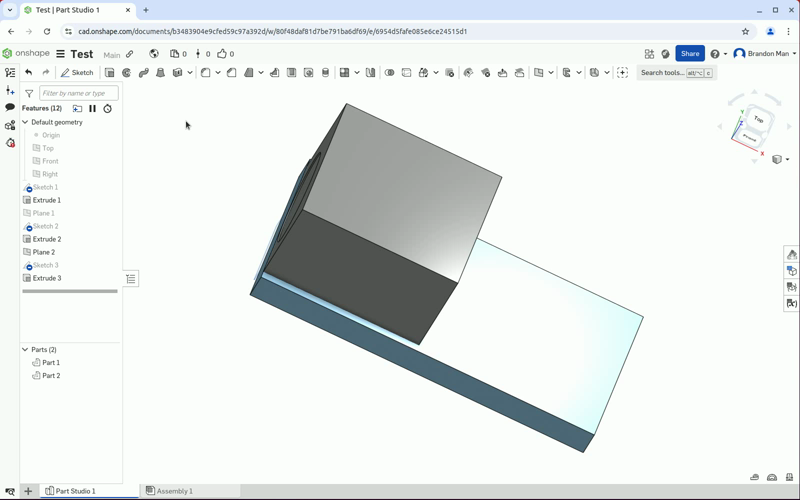
key(up, 2)
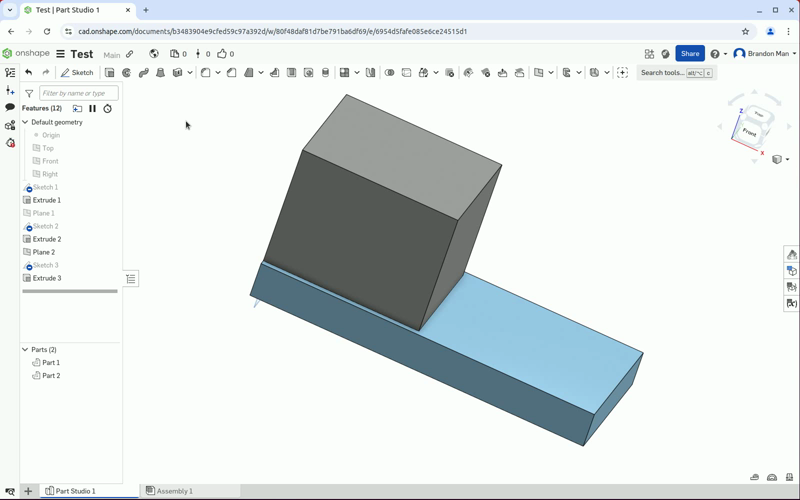
key(left, 2)
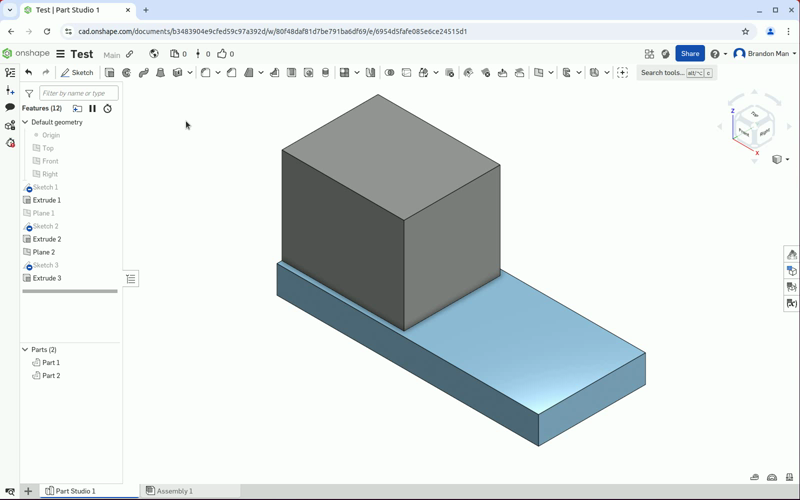
mouse_move(73, 189)
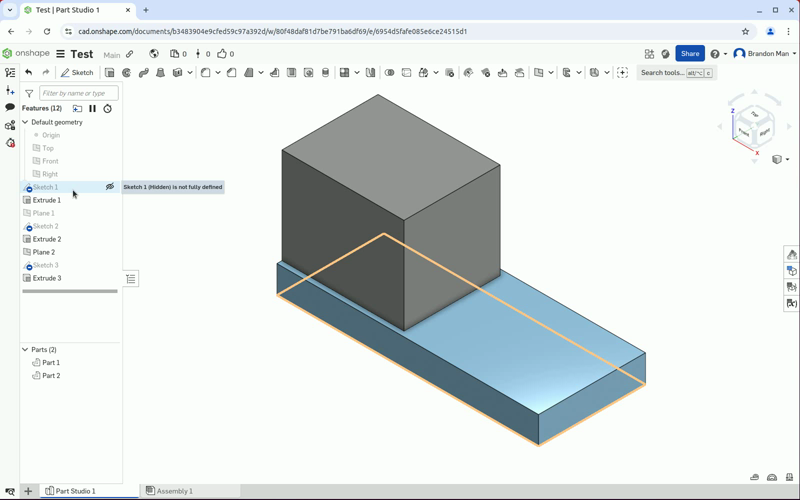
click(73, 189)